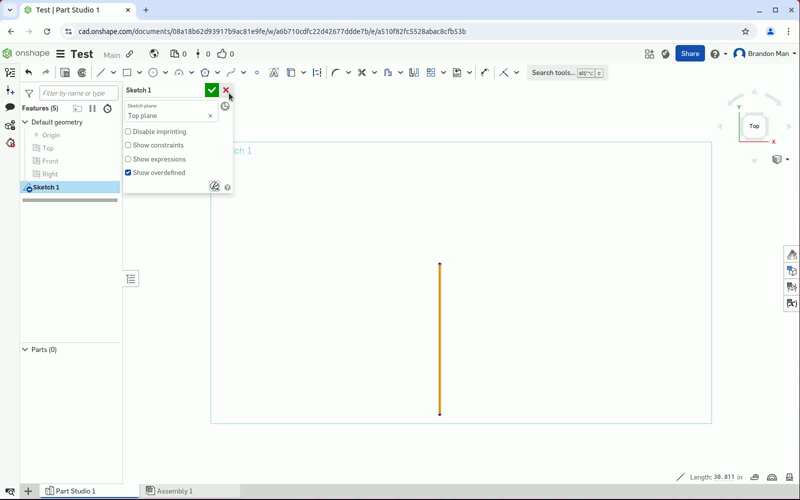
key(shift+h)
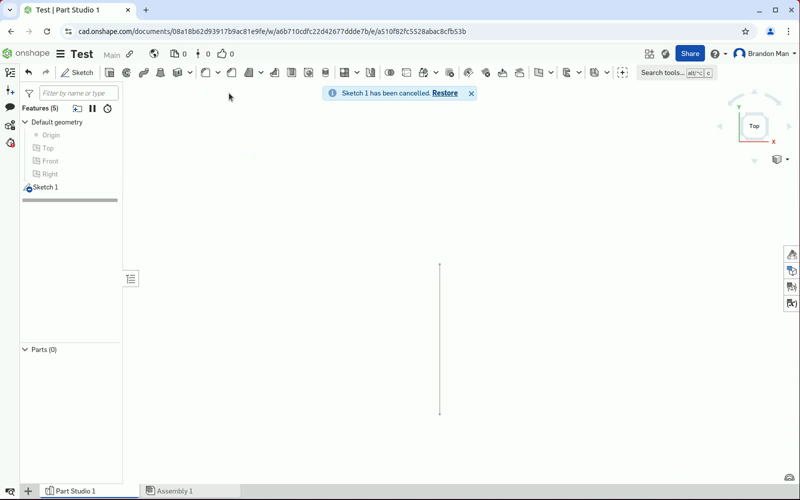
key(shift+s)
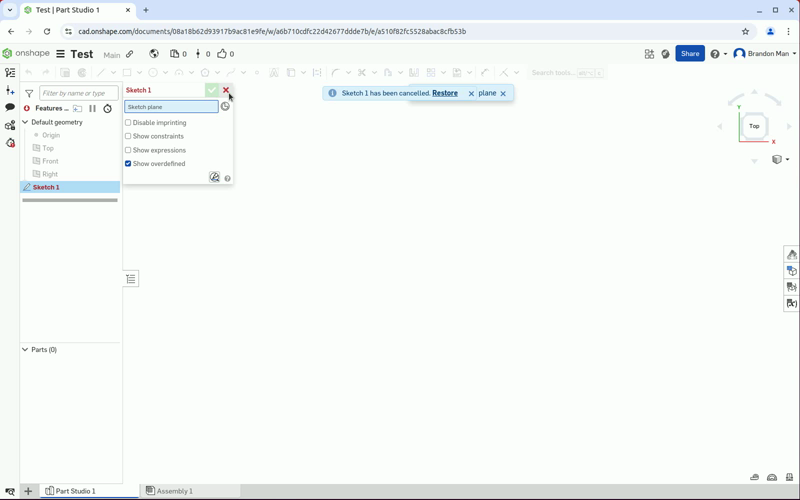
mouse_move(73, 150)
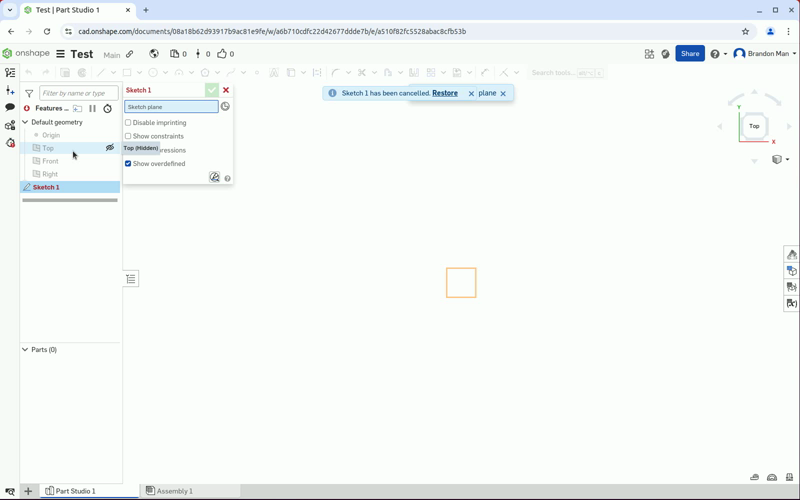
click(73, 150)
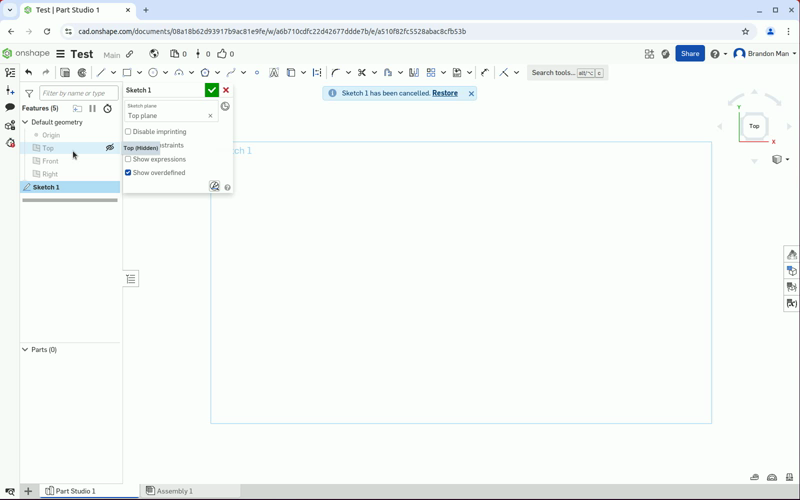
mouse_move(73, 352)
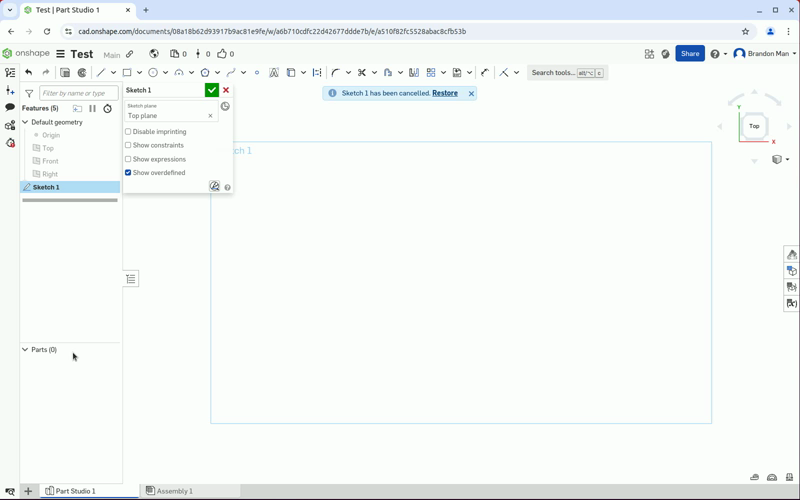
key(y)
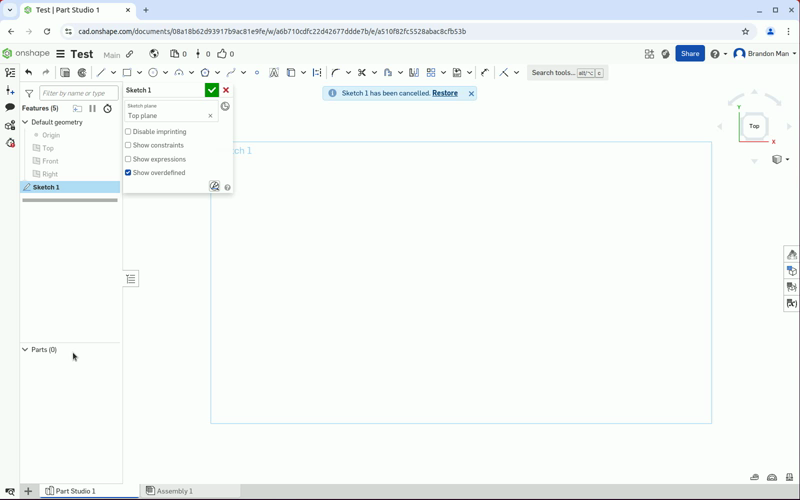
key(c)
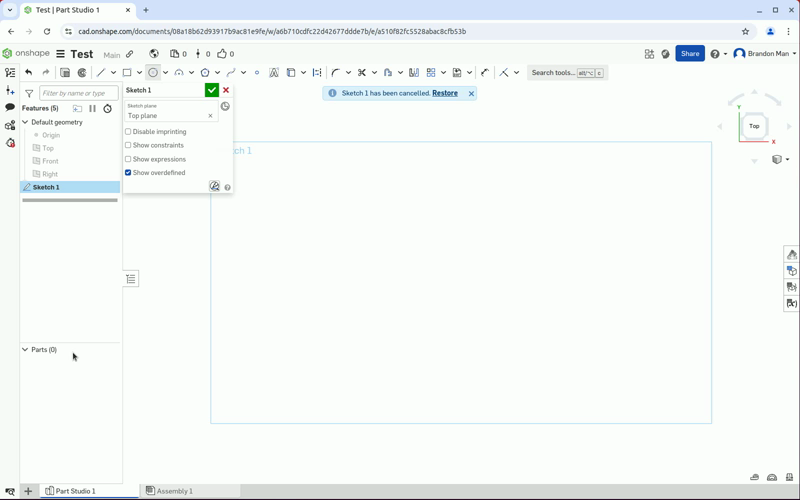
key_down(shift)
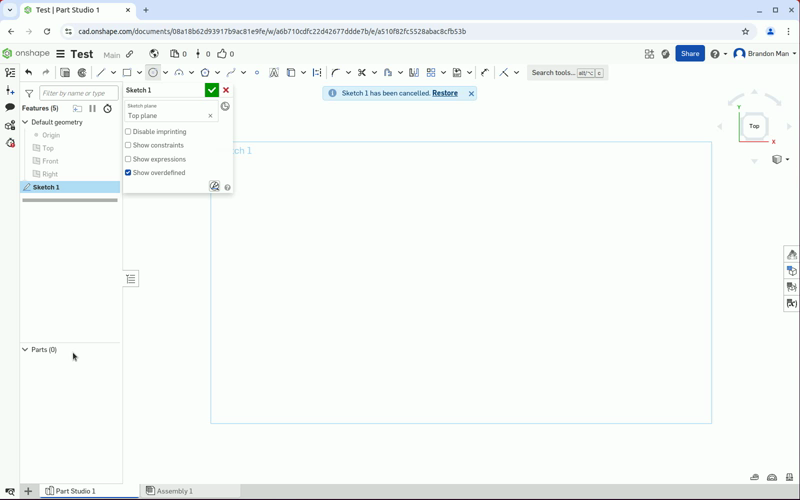
mouse_move(461, 282)
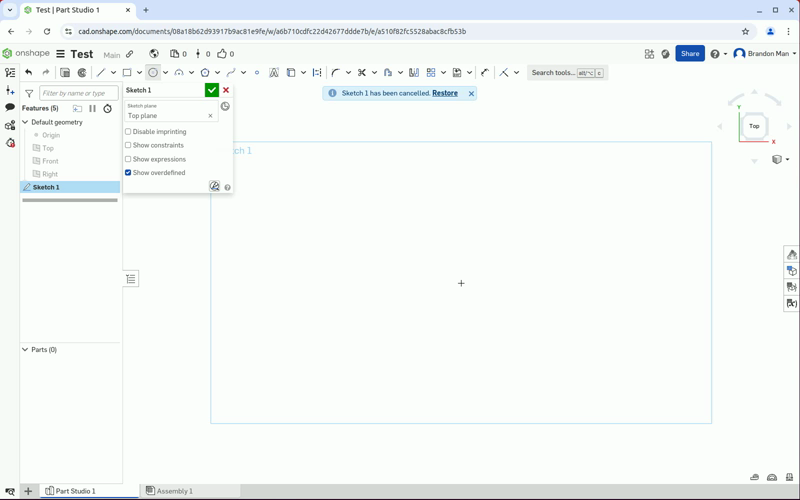
click(461, 282)
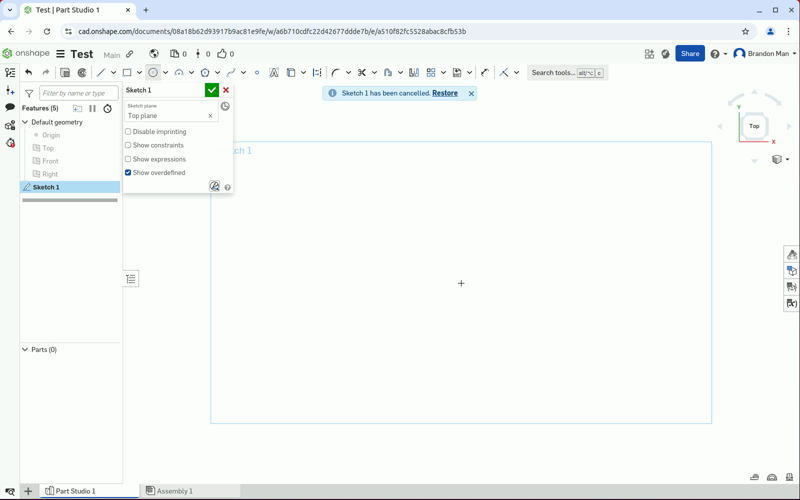
key_up(shift)
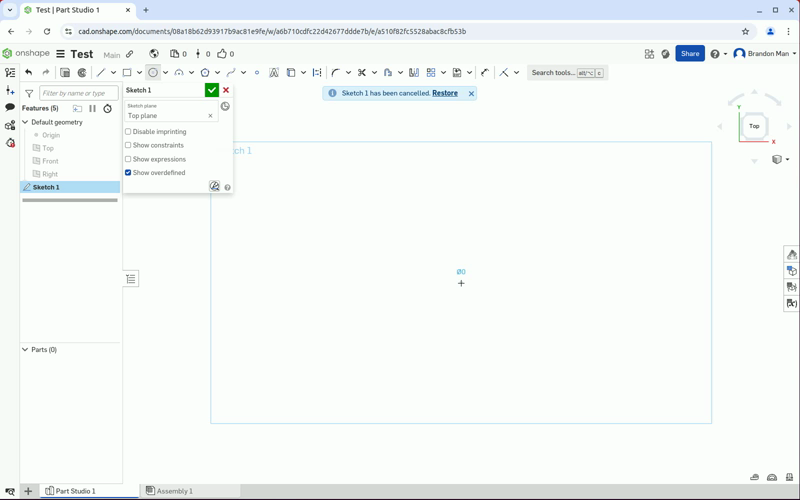
mouse_move(484, 282)
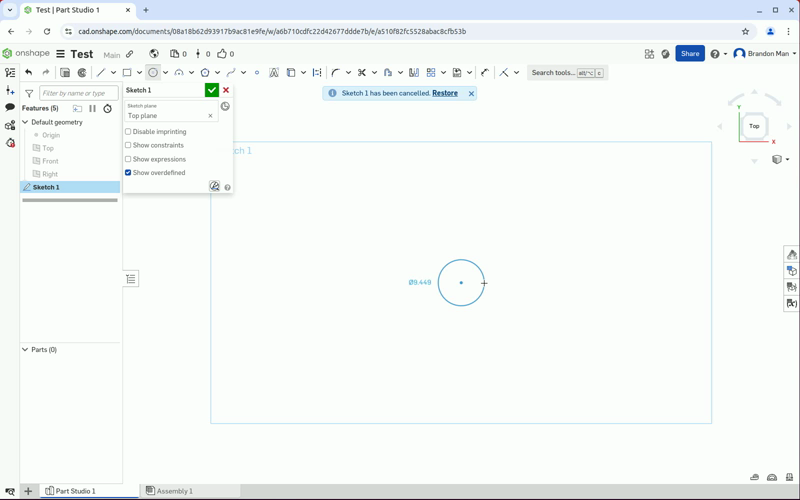
click(484, 282)
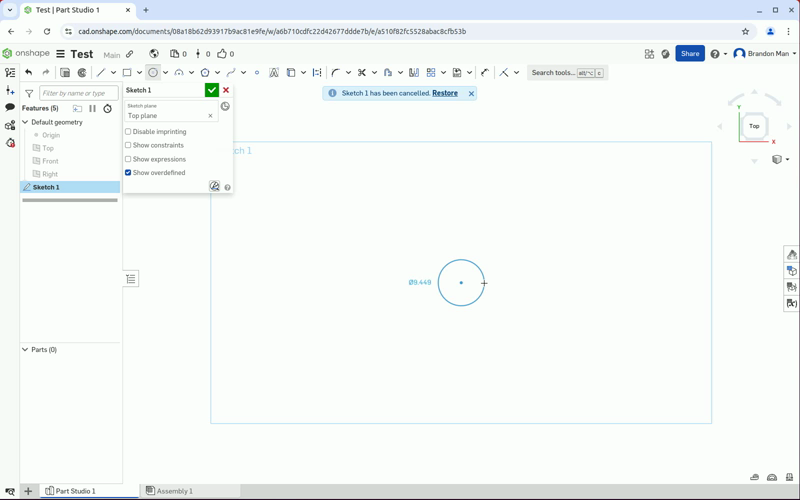
key(esc)
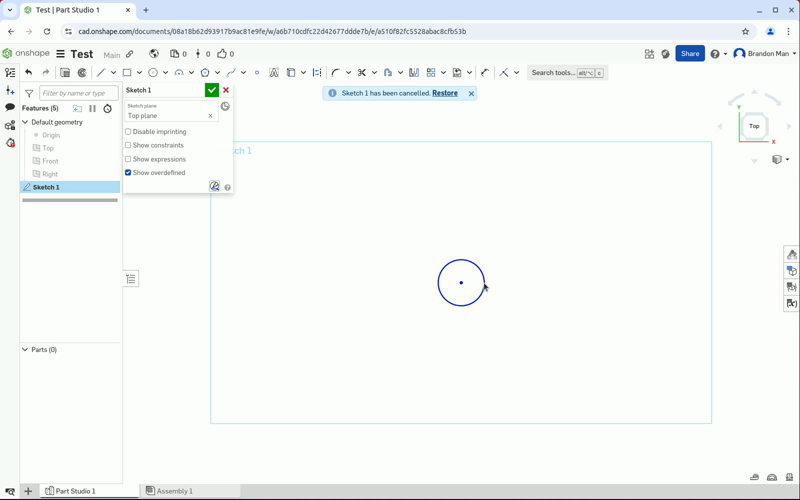
mouse_move(458, 285)
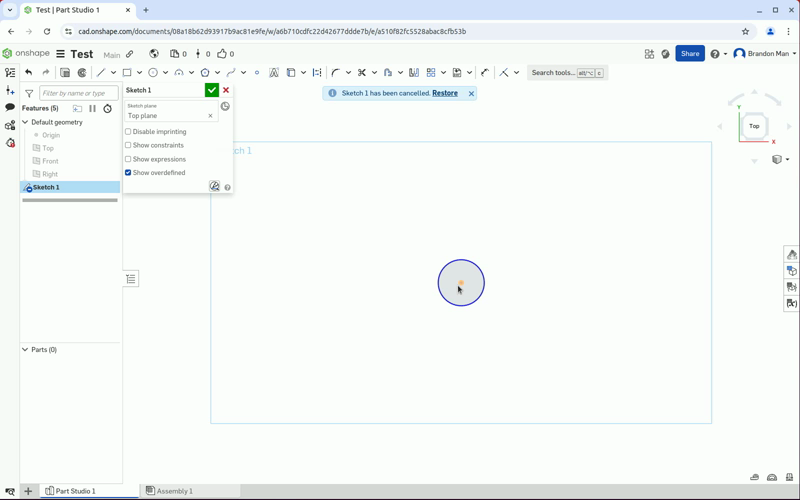
scroll(6)
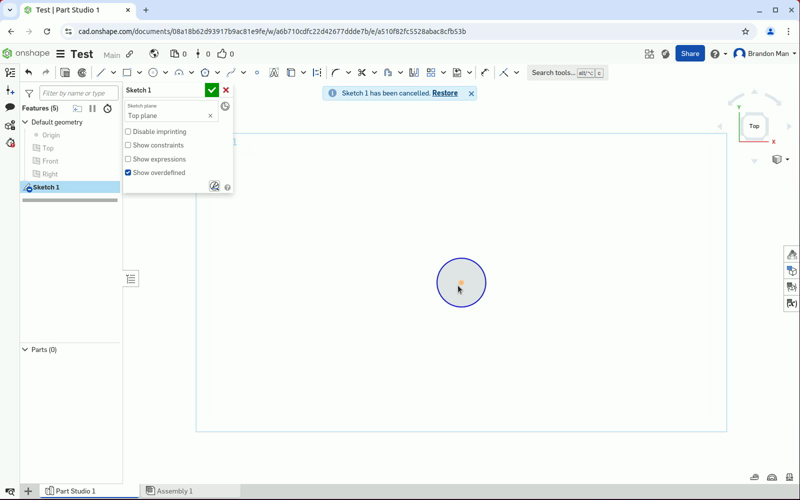
scroll(6)
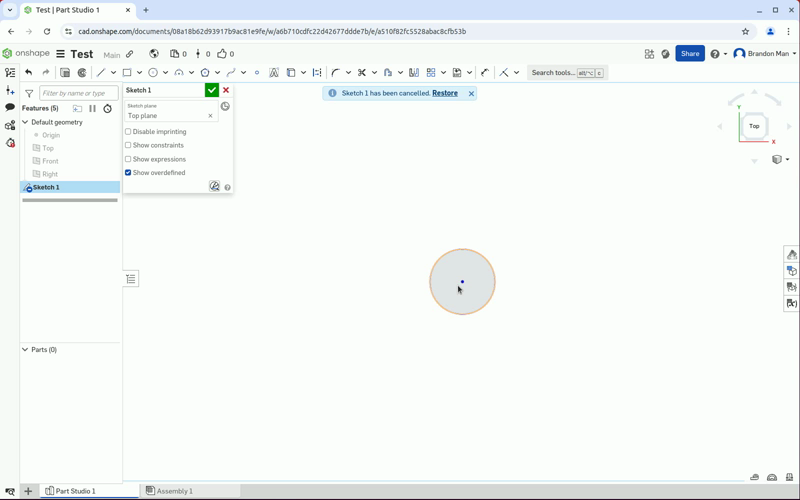
scroll(6)
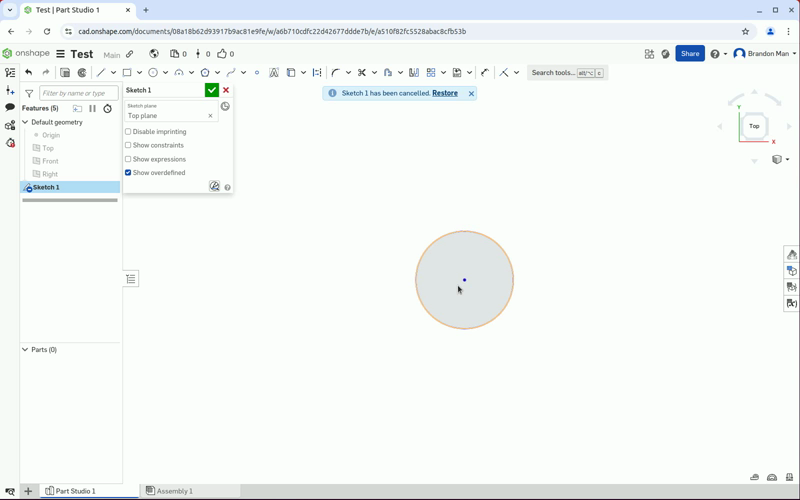
scroll(6)
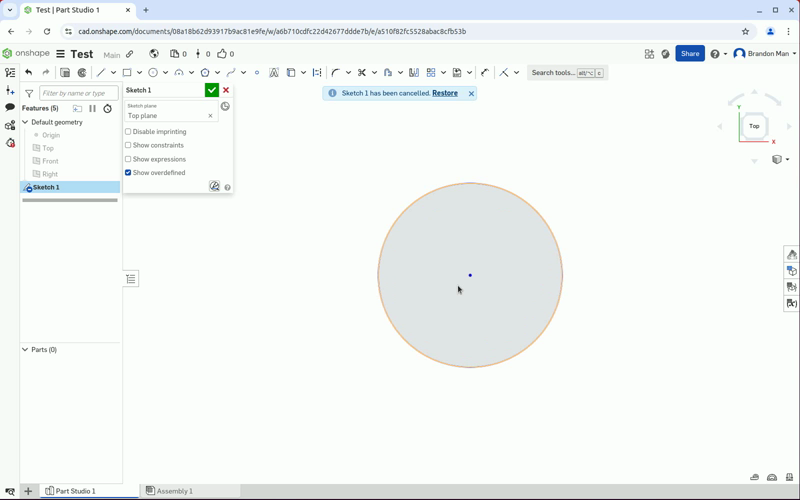
scroll(6)
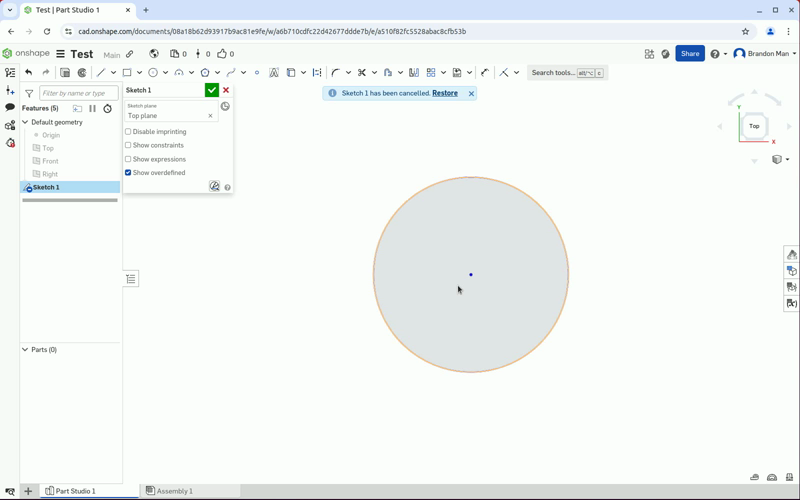
scroll(6)
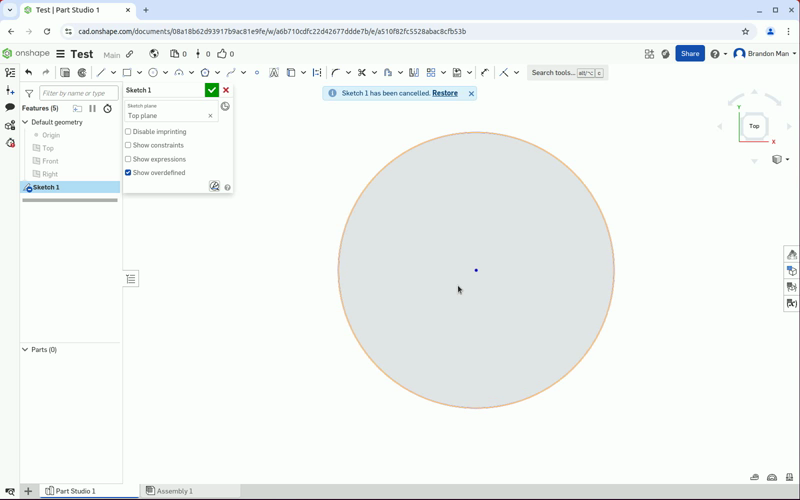
scroll(6)
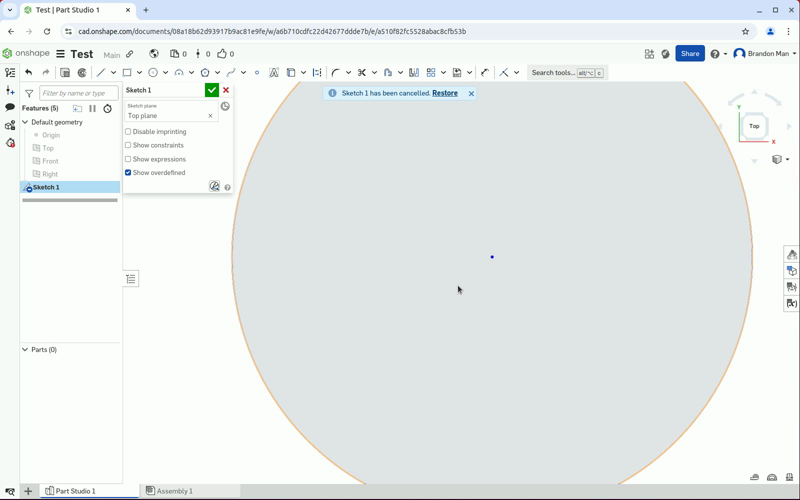
click(458, 285)
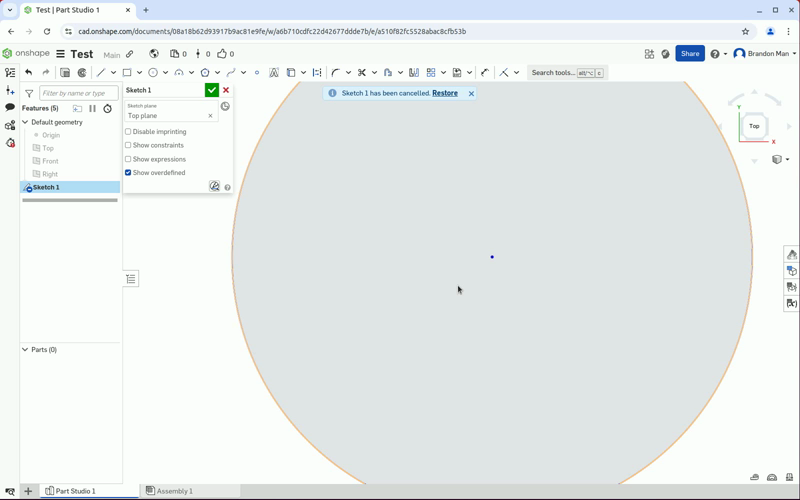
scroll(-6)
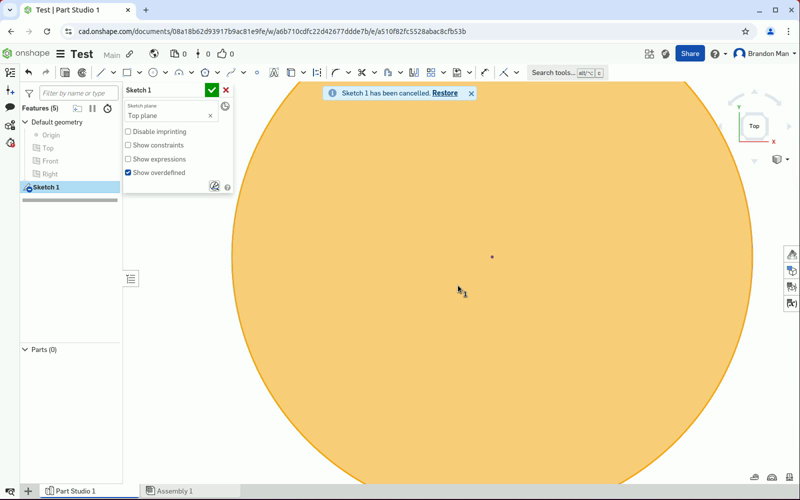
scroll(-6)
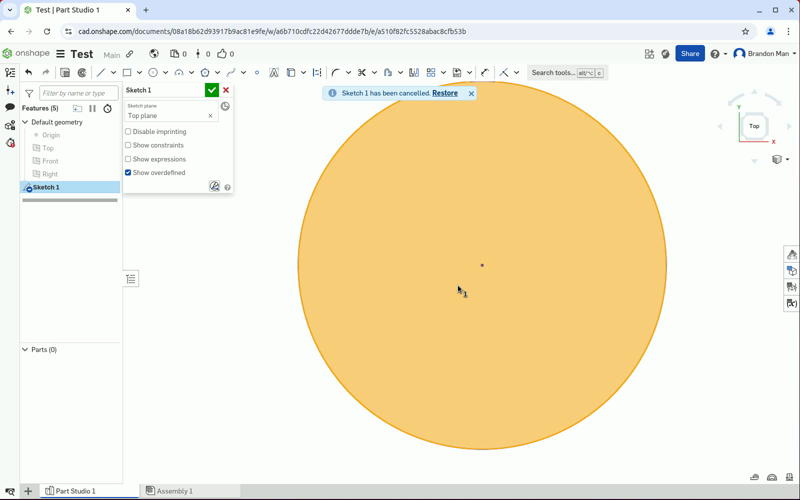
scroll(-6)
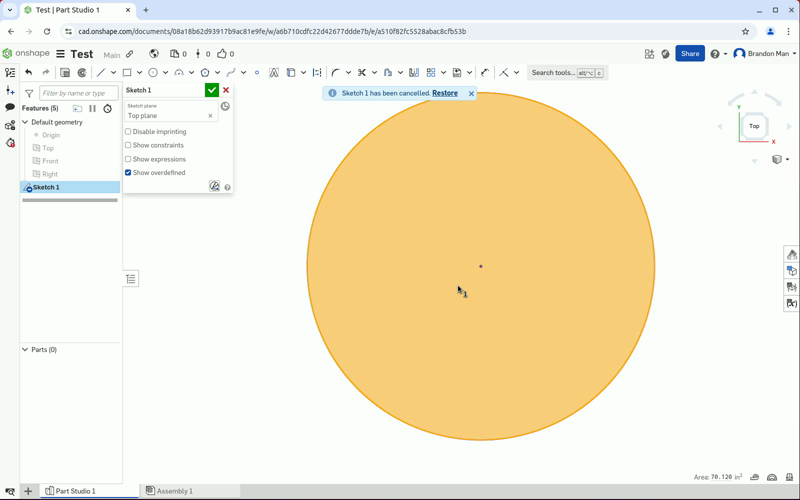
scroll(-6)
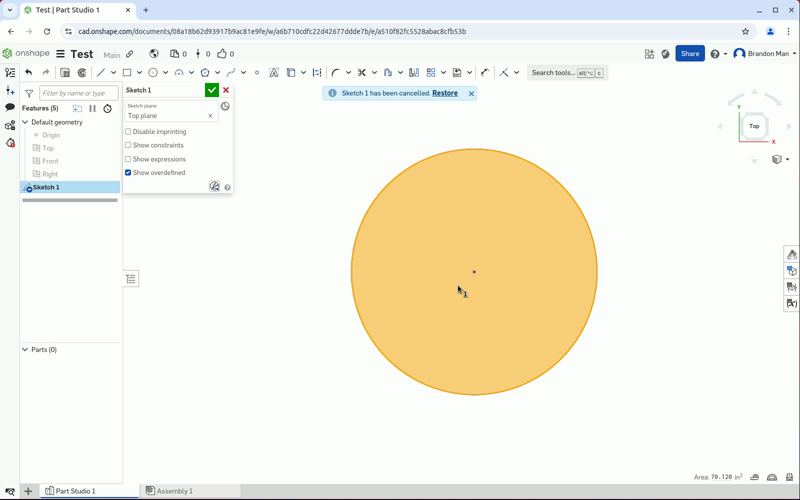
scroll(-6)
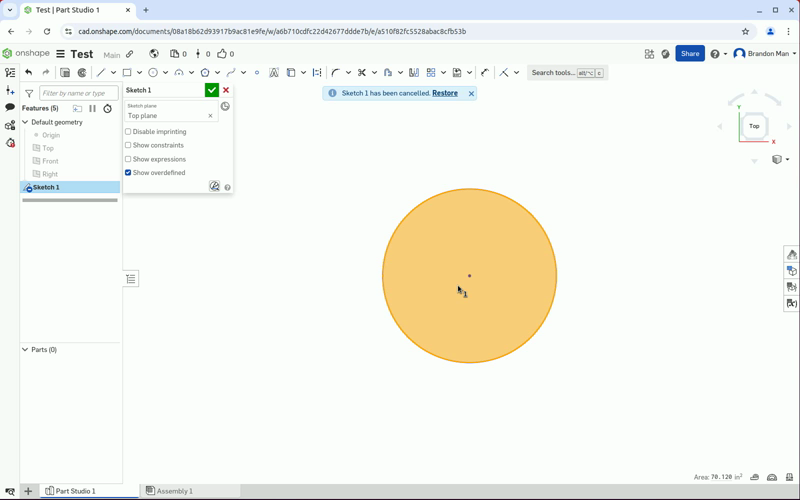
scroll(-6)
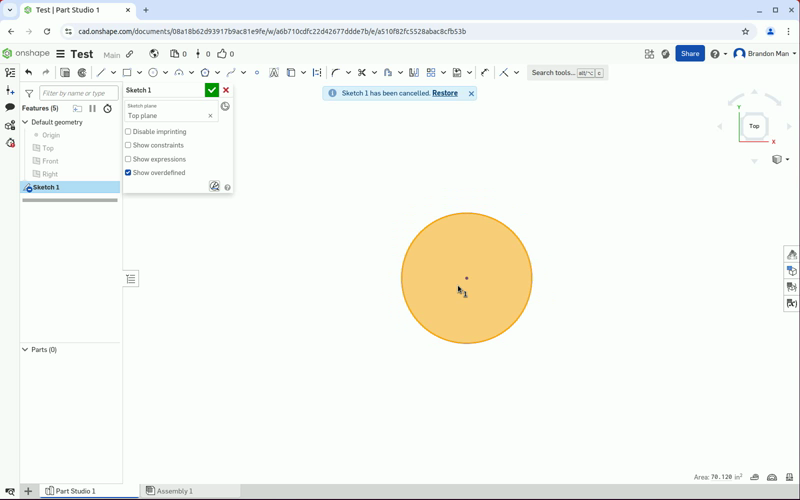
scroll(-6)
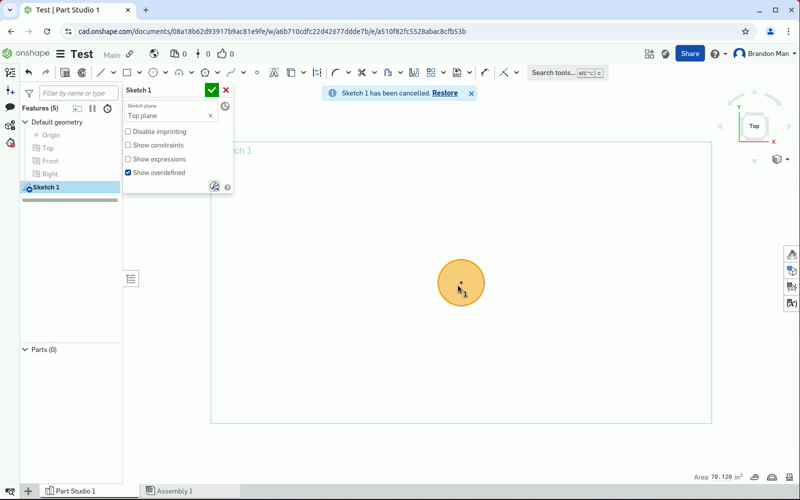
mouse_move(73, 352)
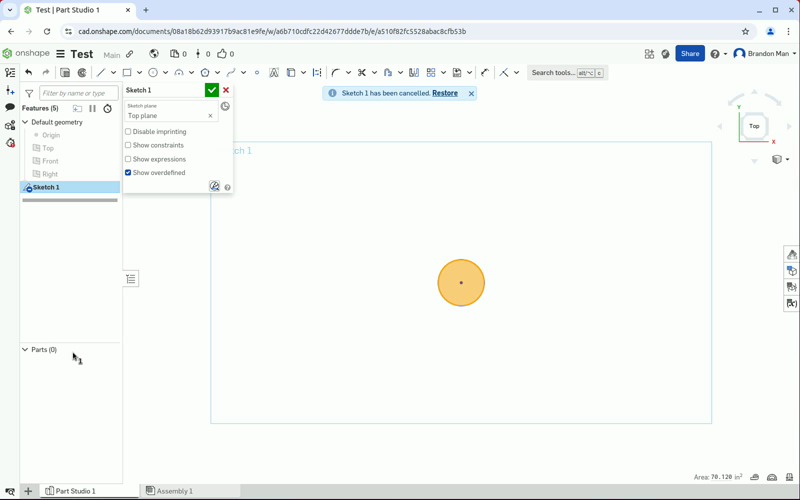
key(shift+y)
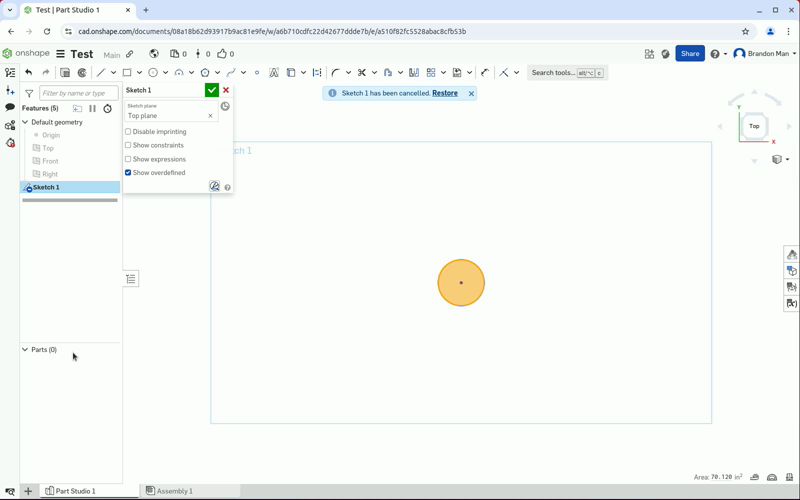
key(shift+e)
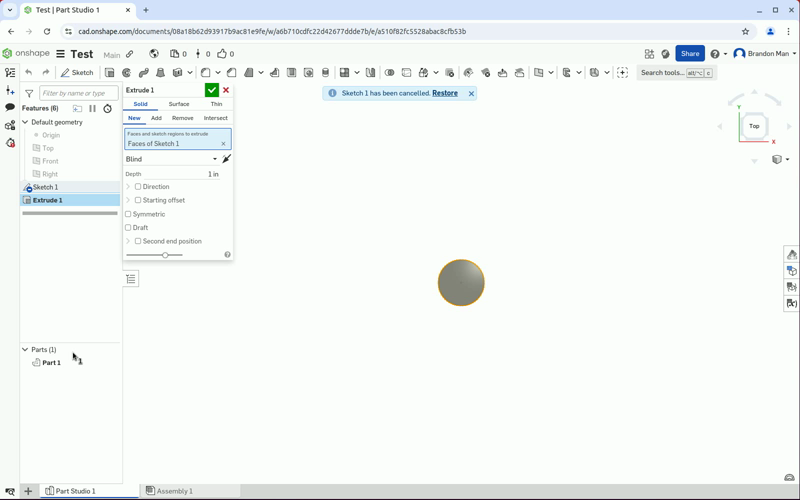
mouse_move(143, 106)
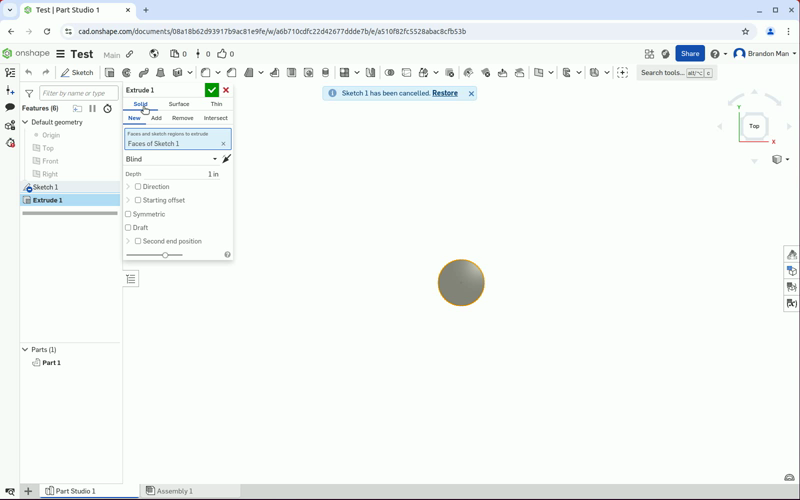
click(143, 106)
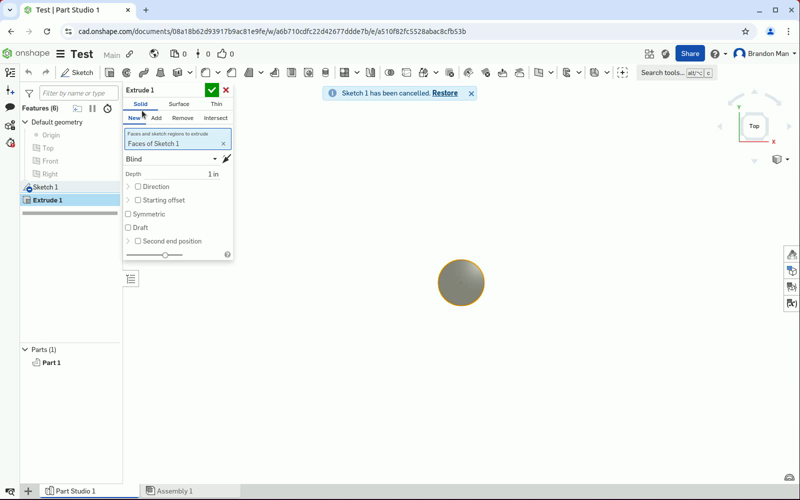
mouse_move(137, 120)
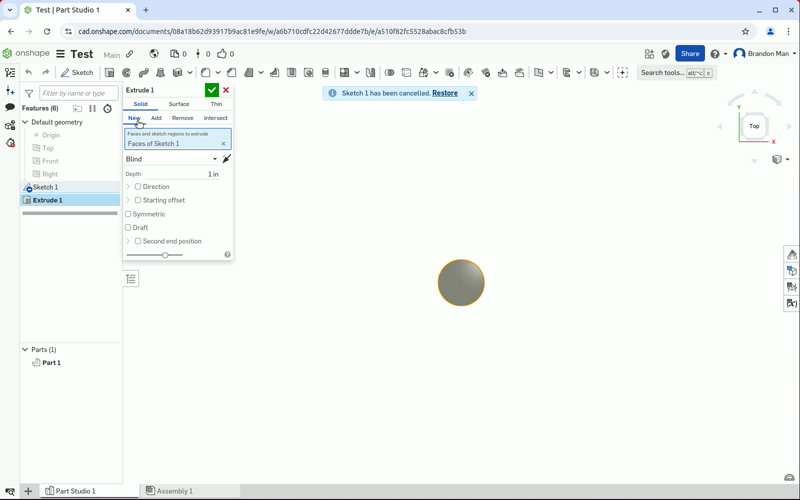
click(137, 120)
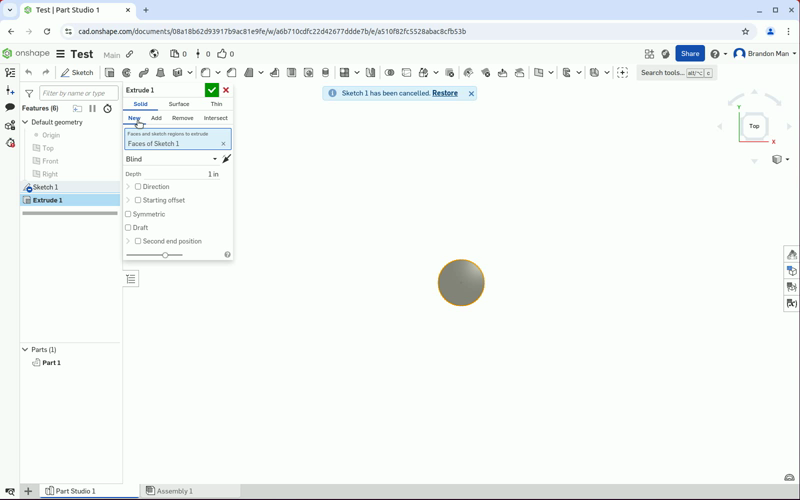
key(tab, 4)
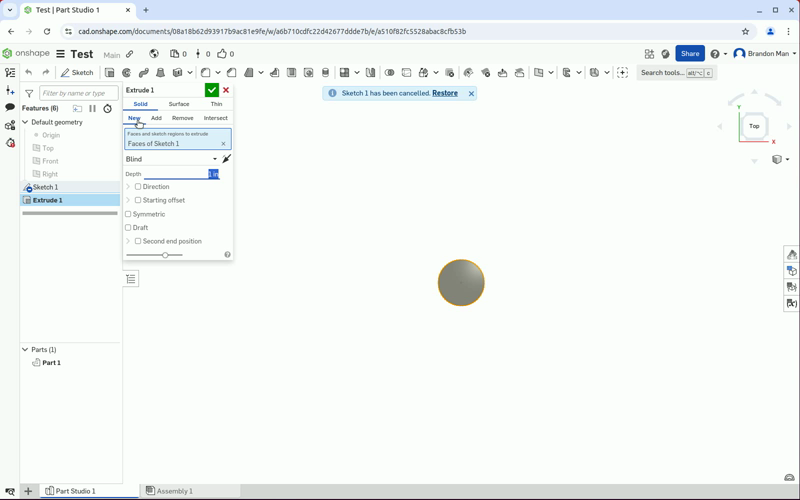
text(23.108)
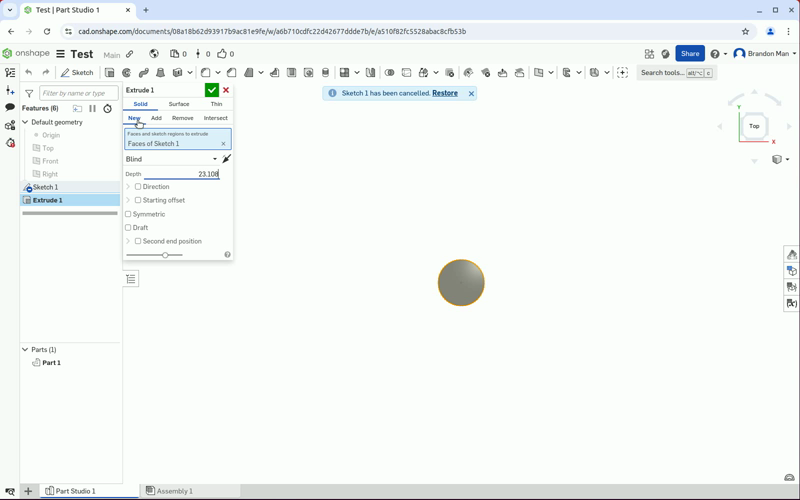
key(enter)
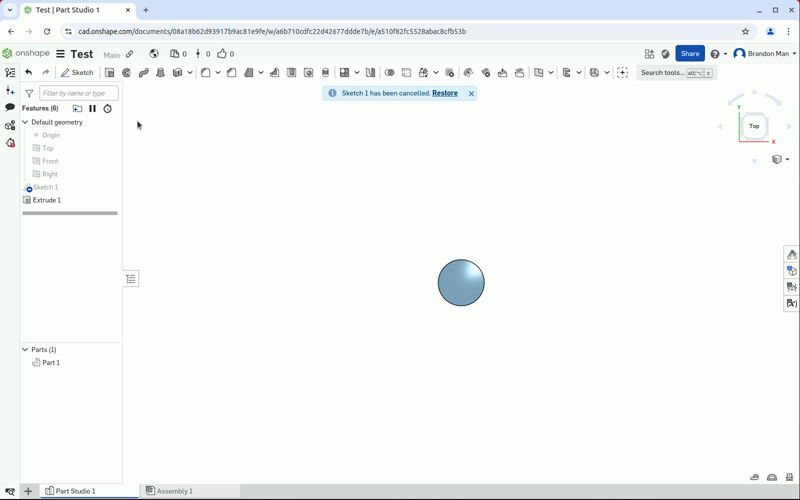
key(shift+h)
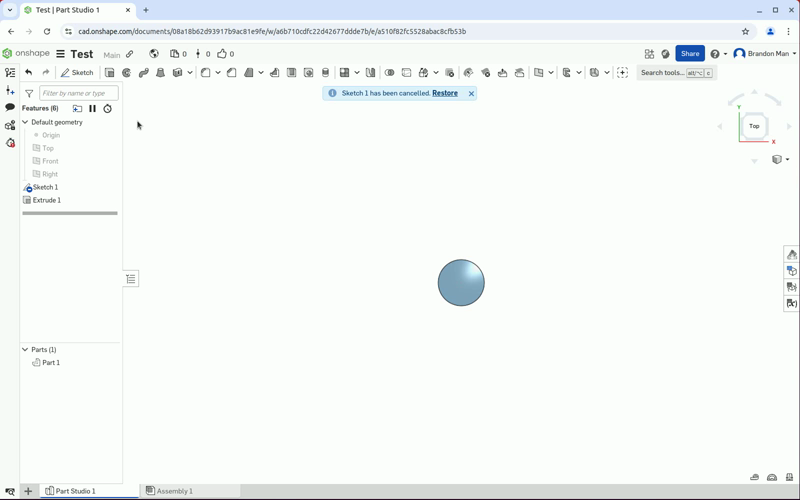
key(shift+h)
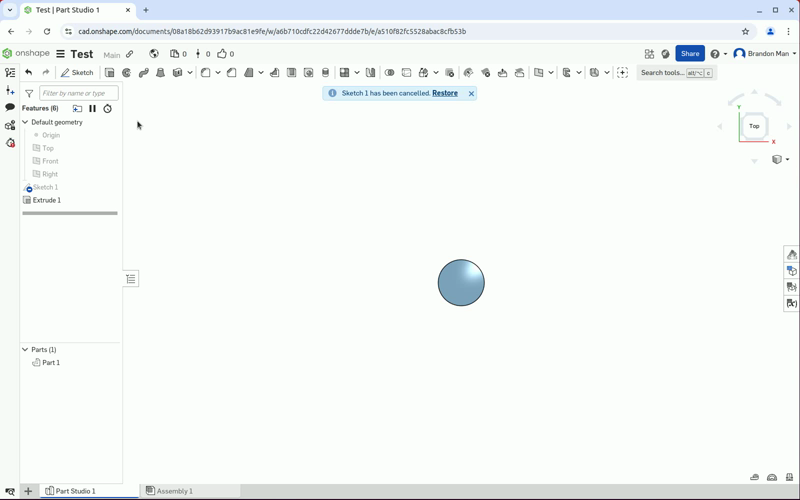
mouse_move(73, 189)
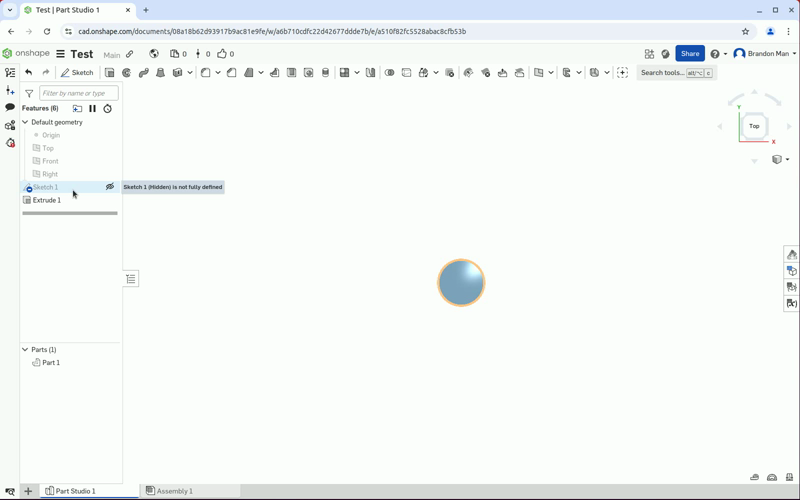
click(73, 189)
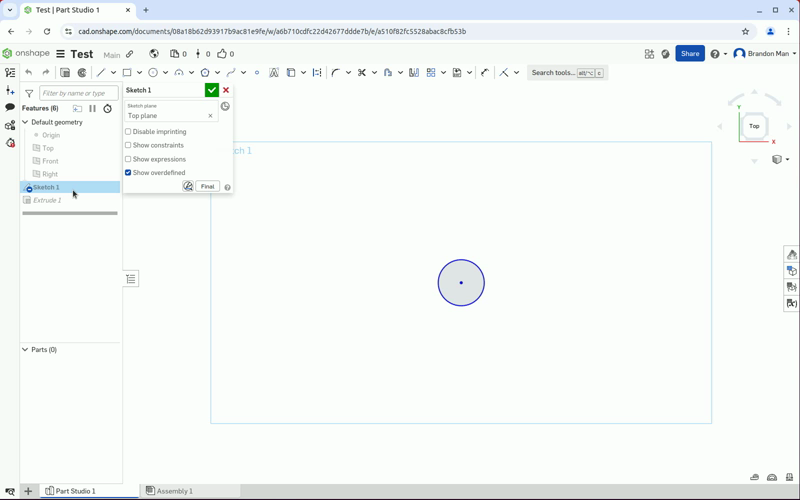
mouse_move(229, 92)
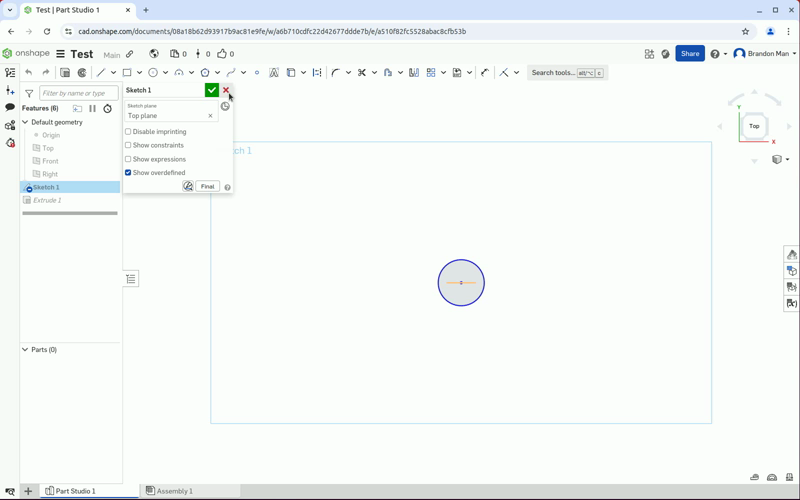
click(229, 92)
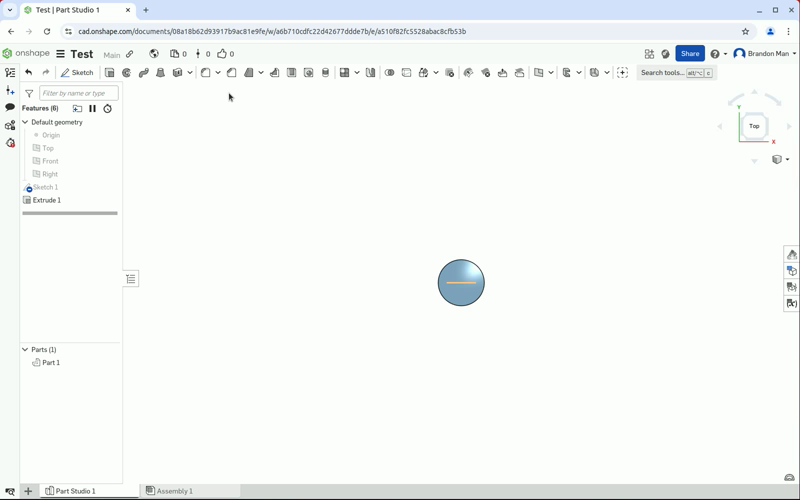
mouse_move(541, 75)
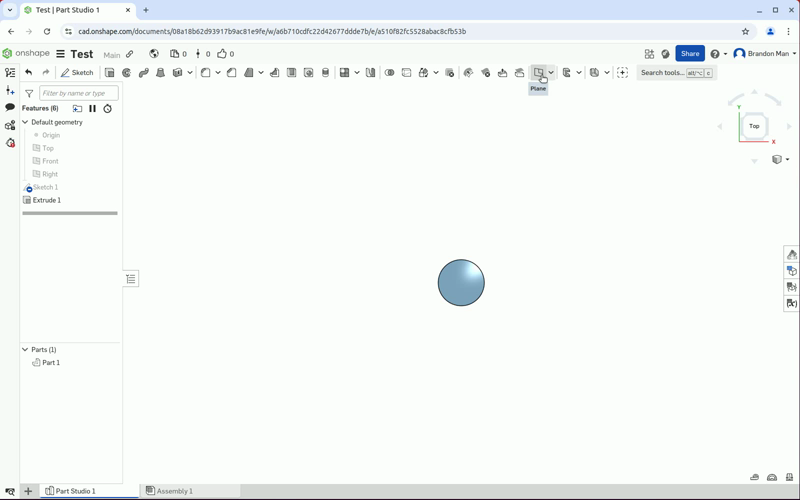
click(541, 75)
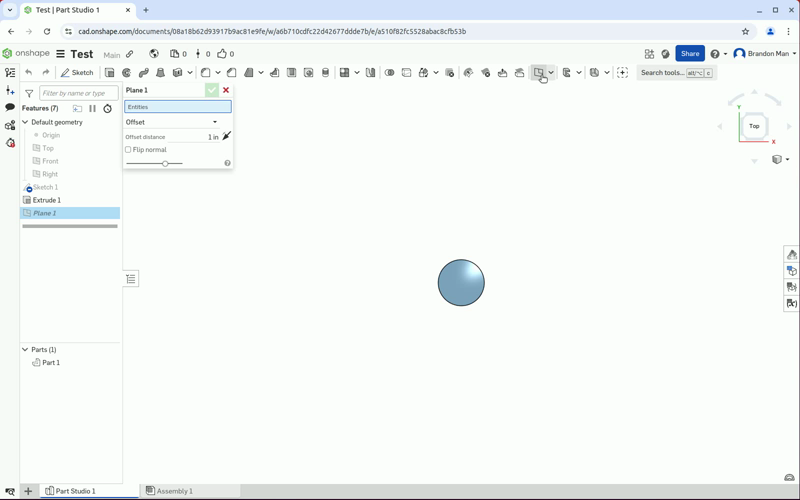
mouse_move(73, 150)
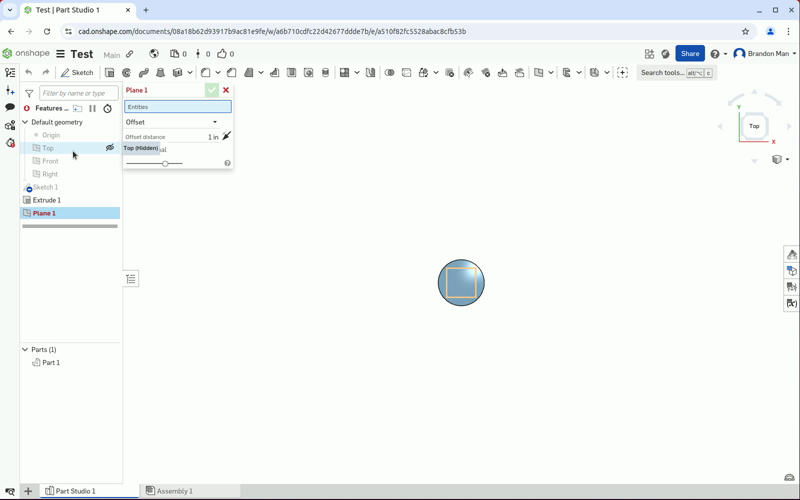
click(73, 150)
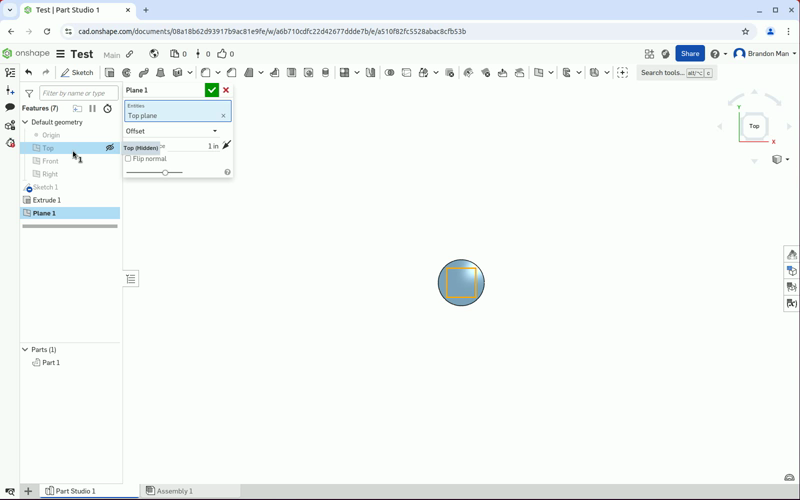
key(tab, 2)
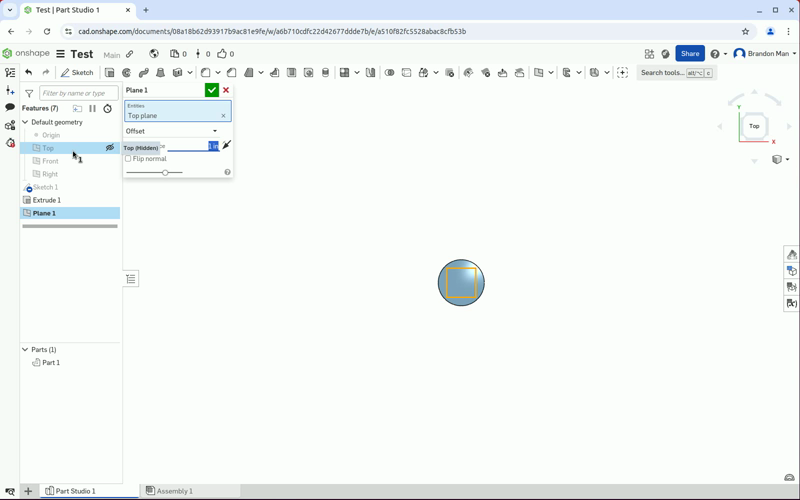
text(23.108)
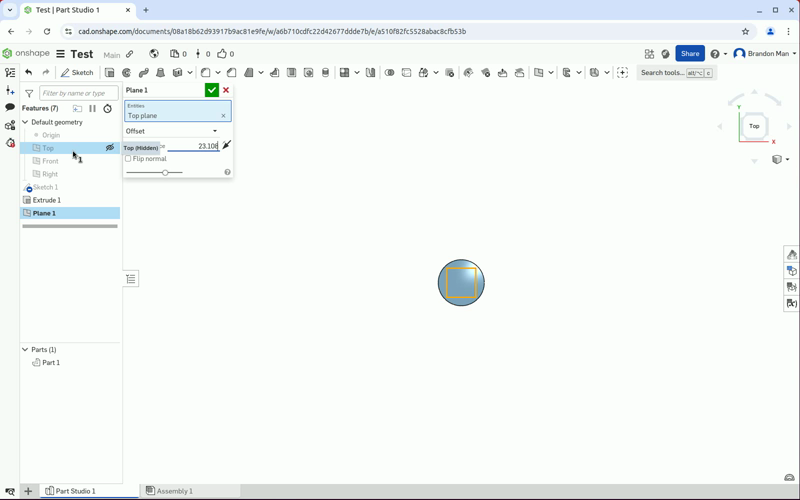
key(enter, 2)
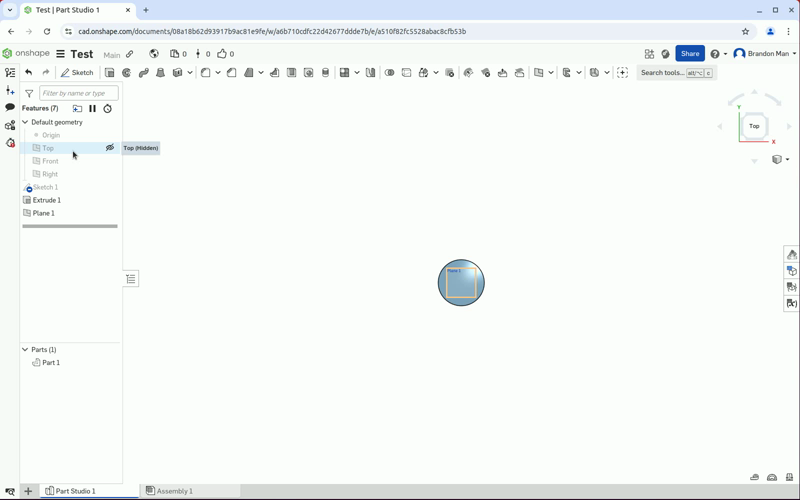
key(shift+s)
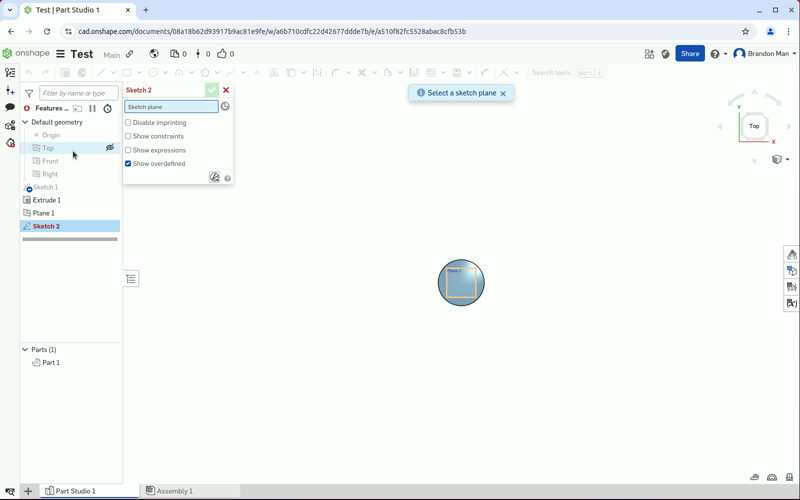
mouse_move(73, 215)
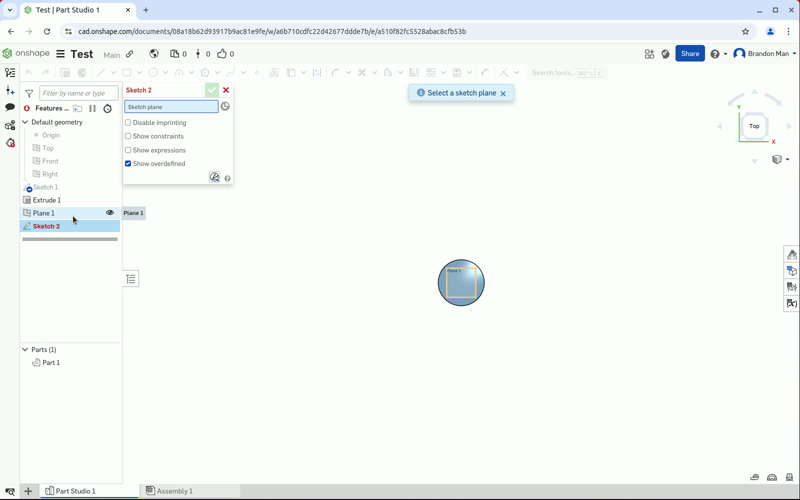
click(73, 215)
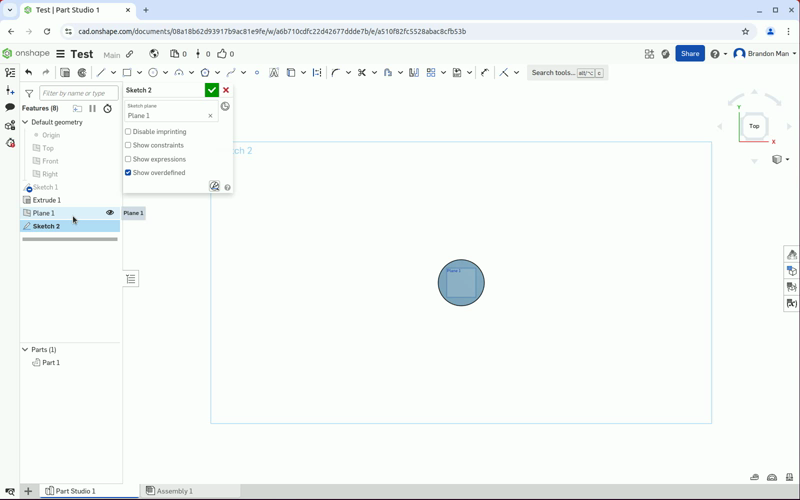
mouse_move(73, 352)
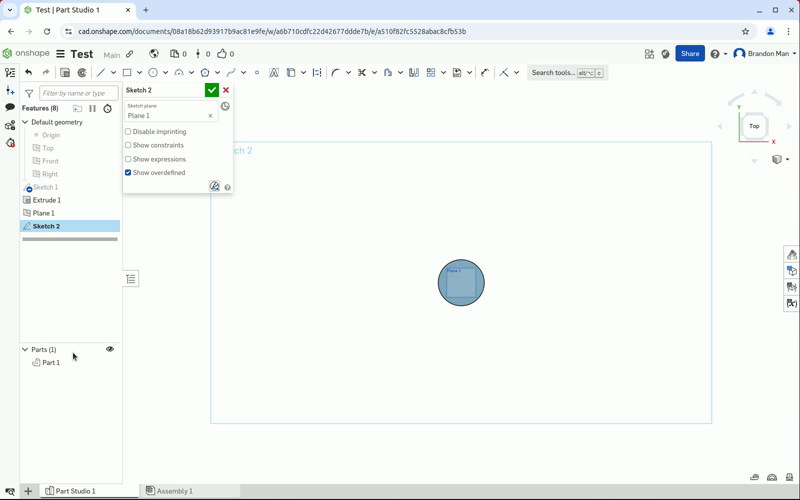
key(y)
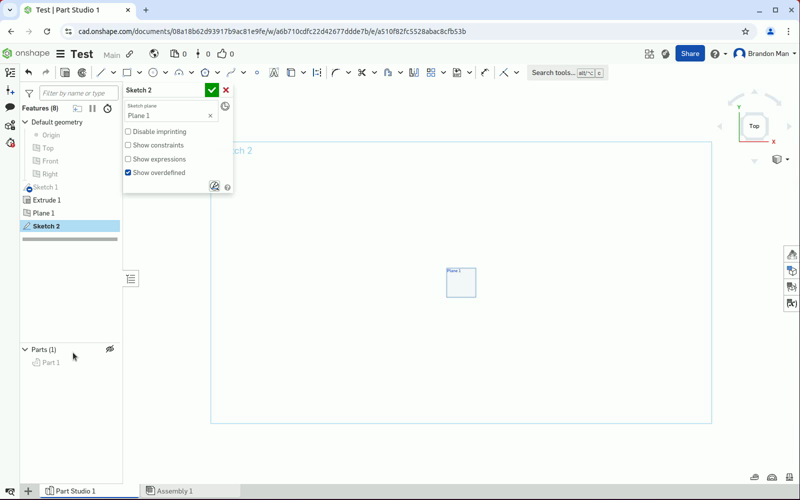
key(c)
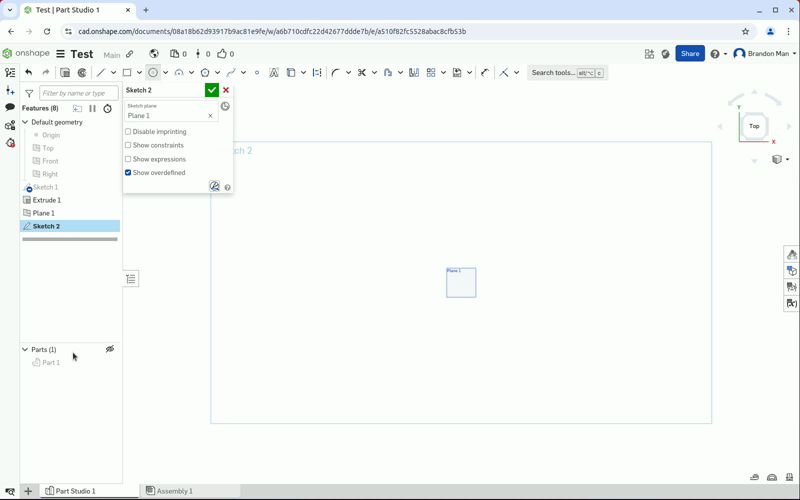
key_down(shift)
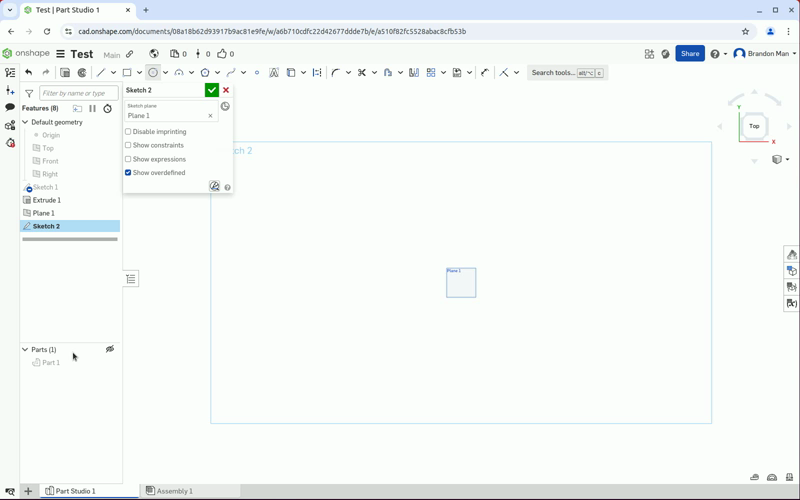
mouse_move(461, 282)
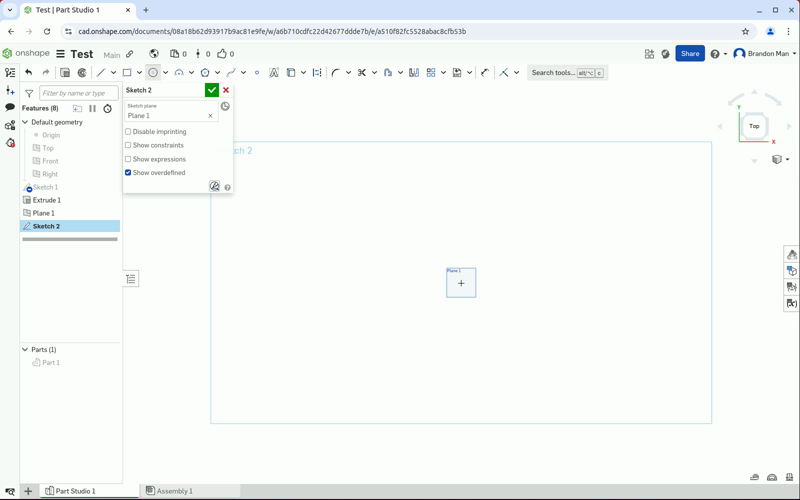
click(461, 282)
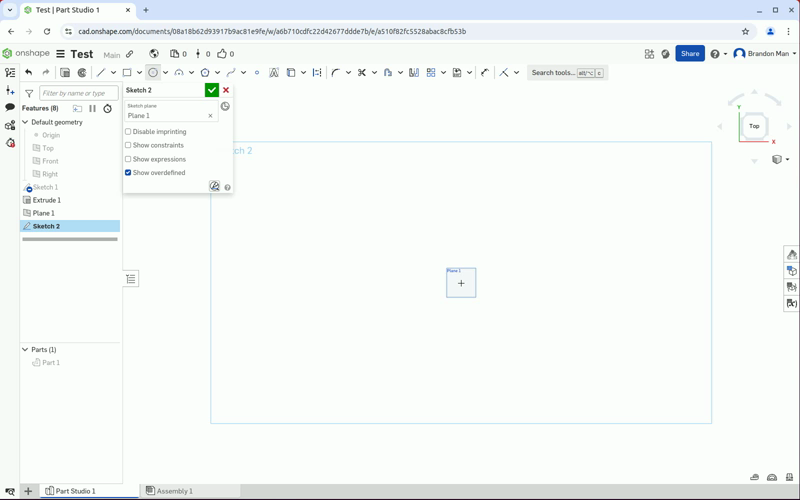
key_up(shift)
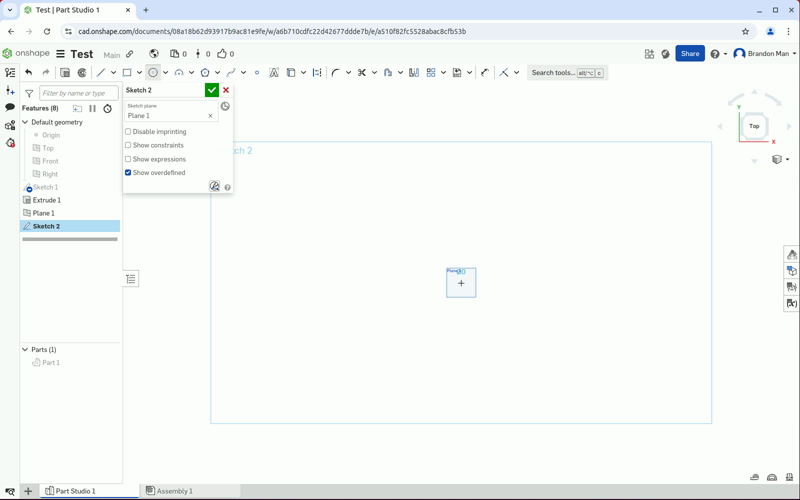
mouse_move(537, 282)
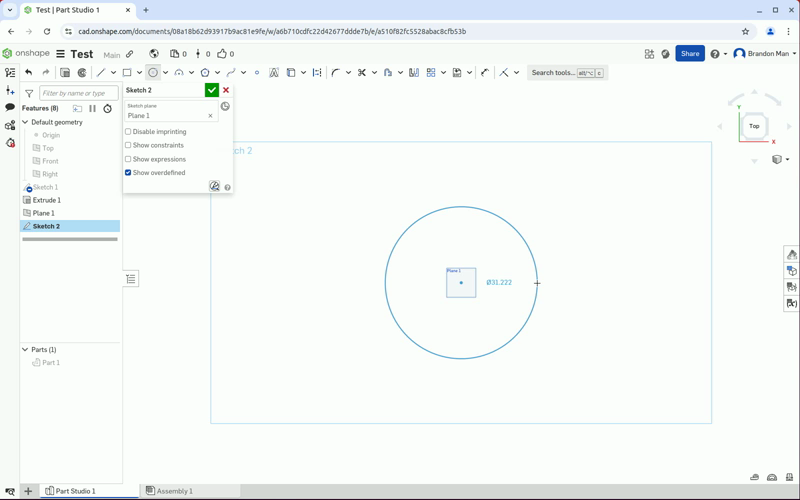
click(537, 282)
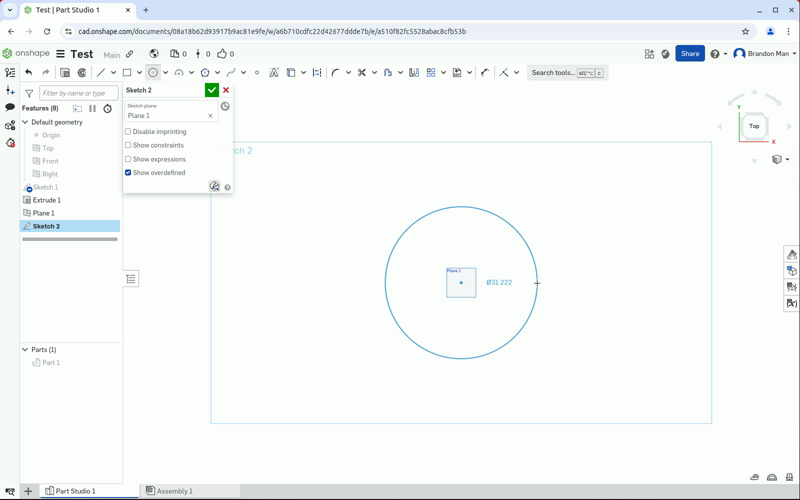
key(esc)
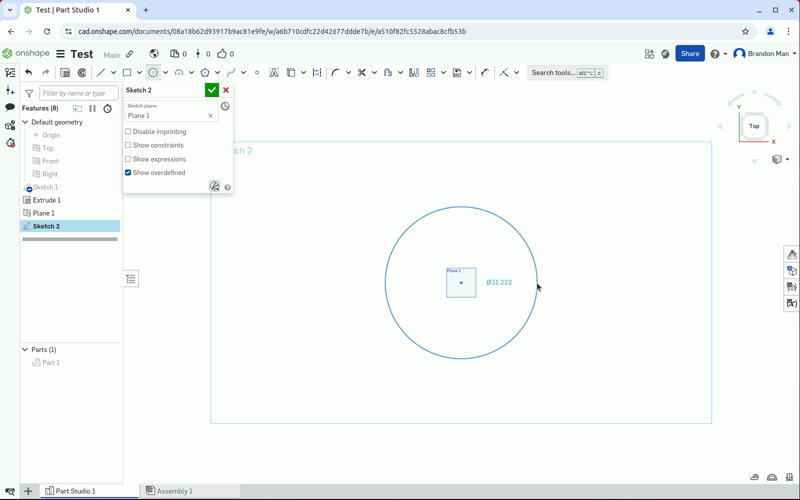
key(c)
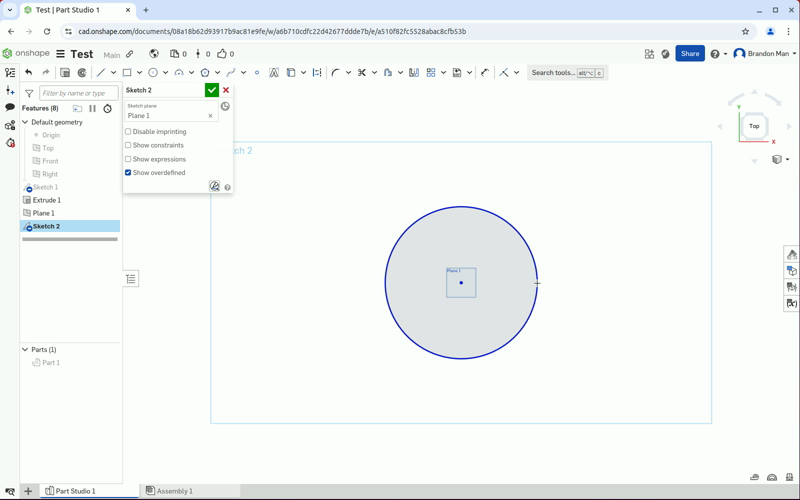
key_down(shift)
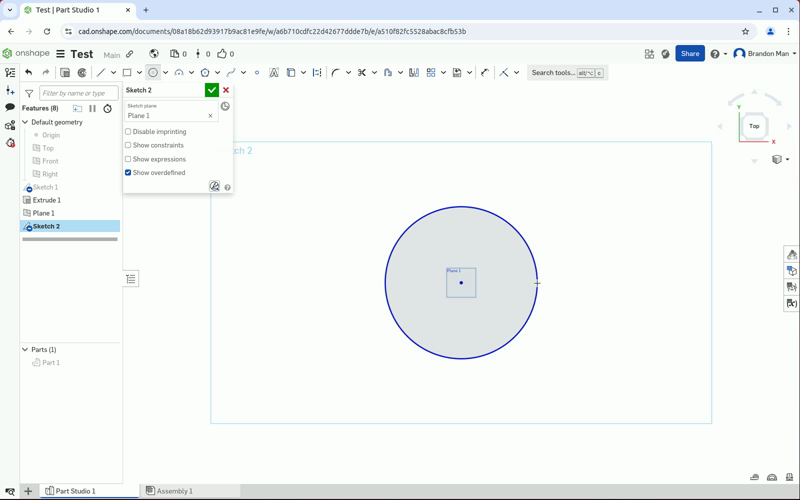
mouse_move(461, 282)
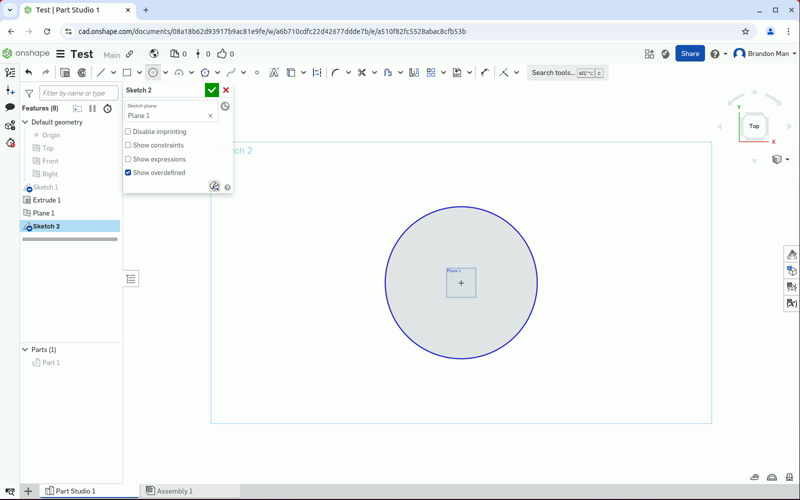
click(461, 282)
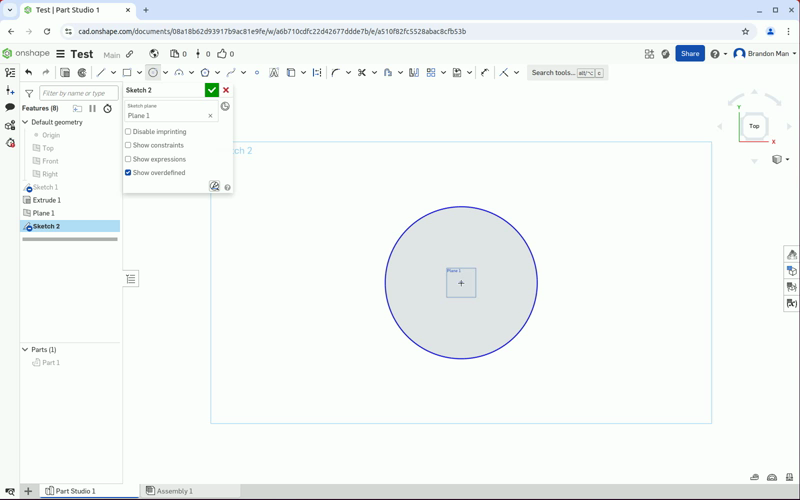
key_up(shift)
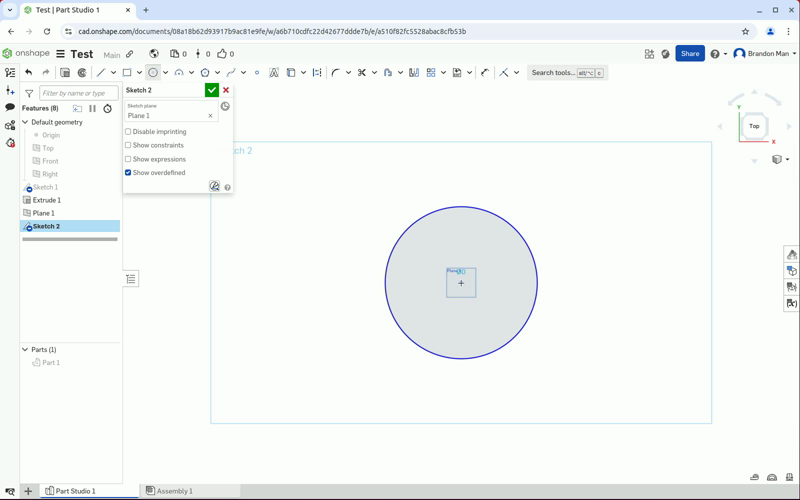
mouse_move(483, 282)
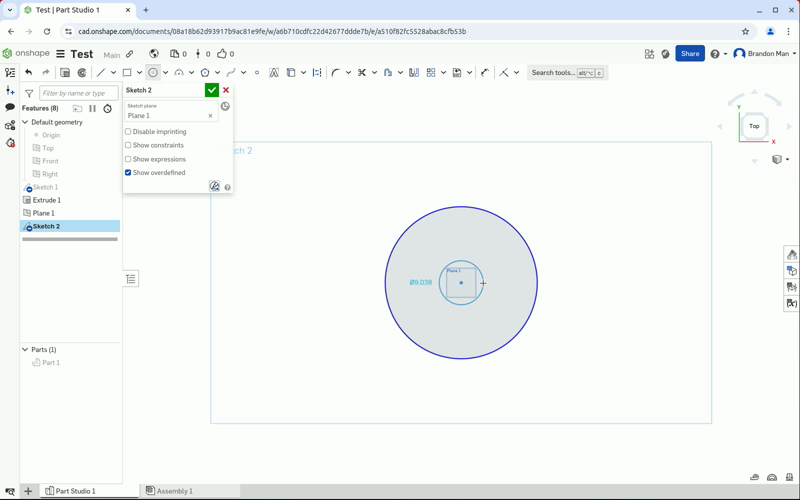
click(483, 282)
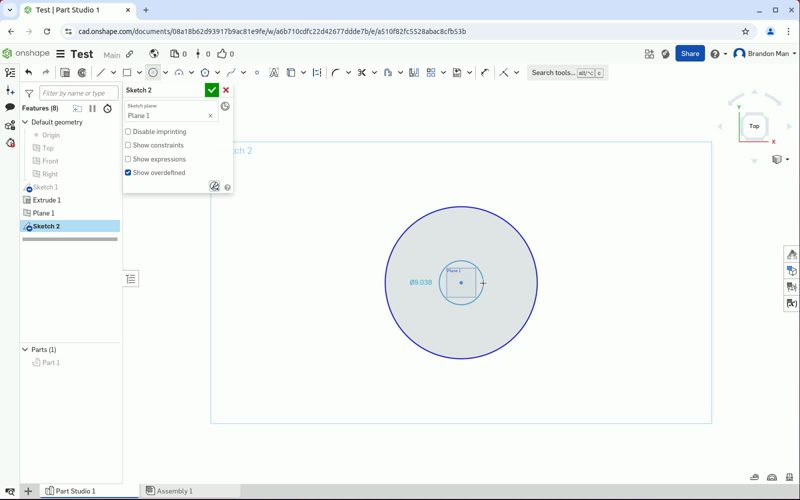
key(esc)
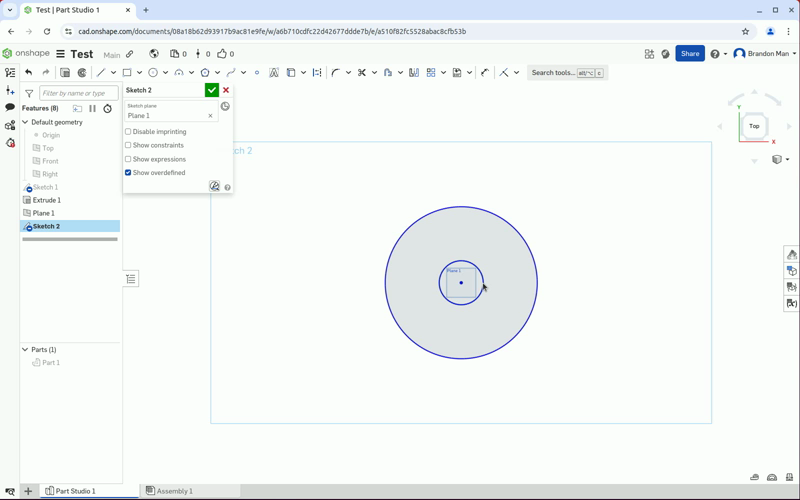
mouse_move(423, 266)
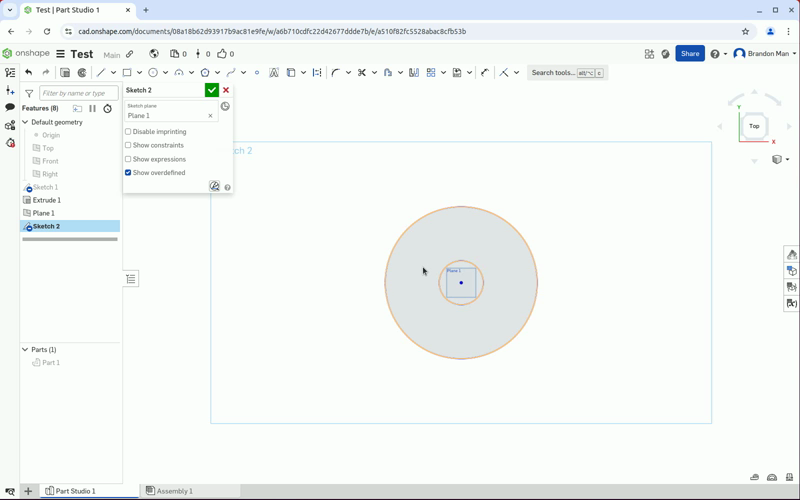
click(423, 266)
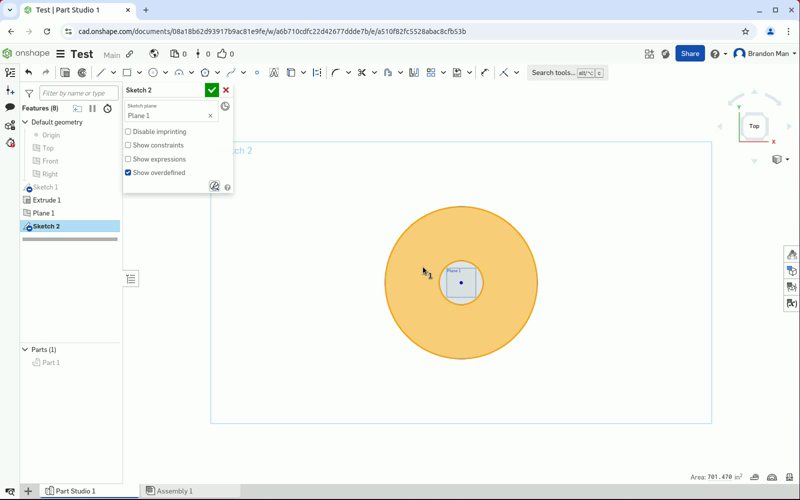
mouse_move(73, 352)
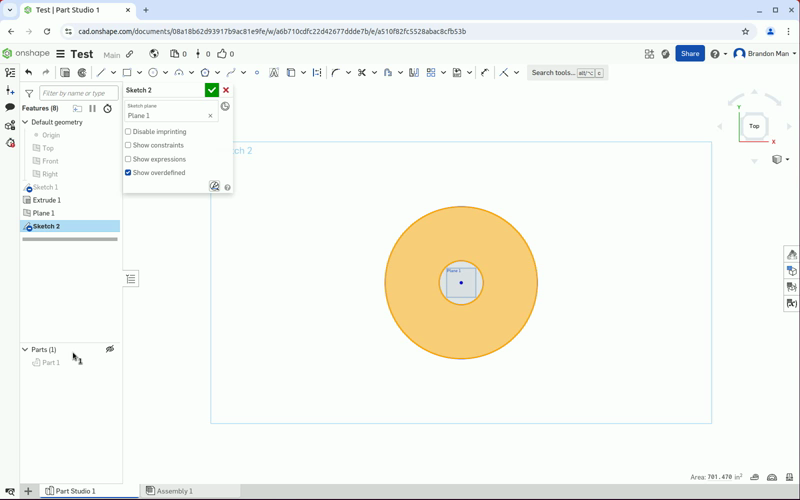
key(shift+y)
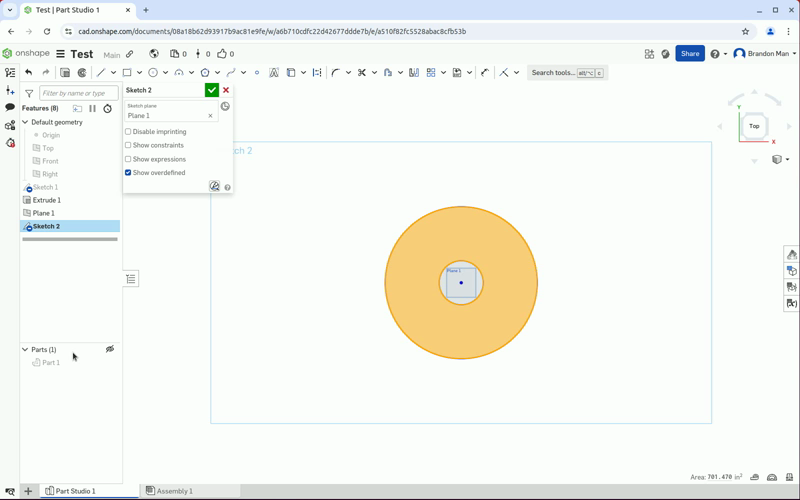
key(shift+e)
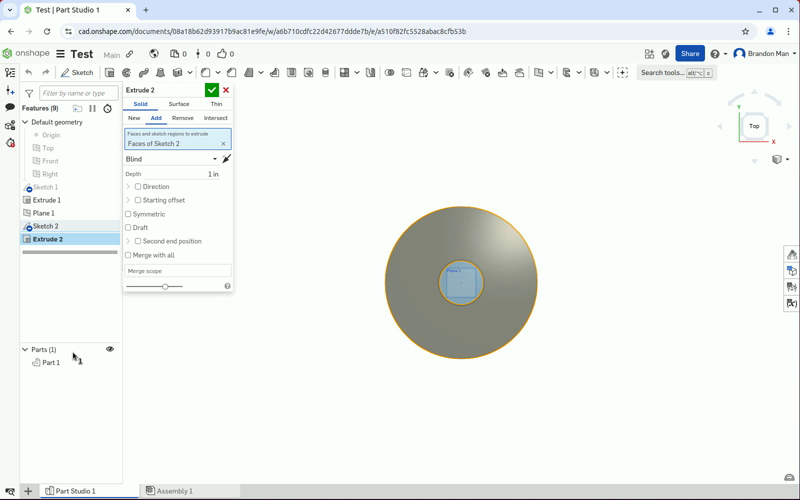
mouse_move(143, 106)
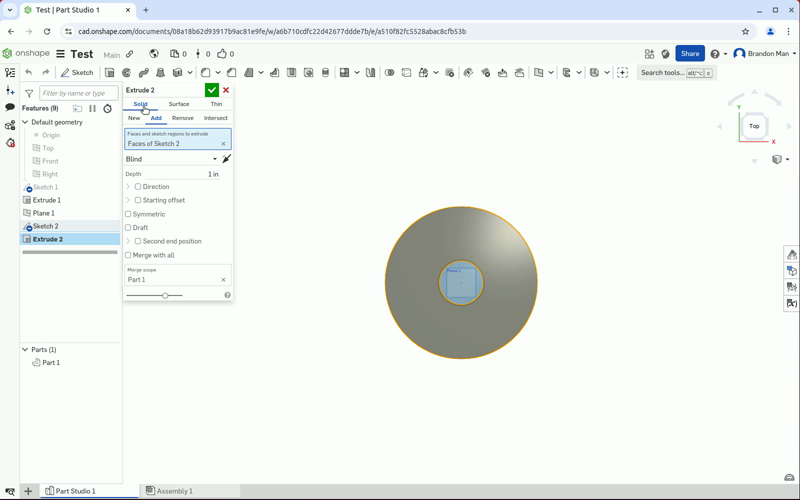
click(143, 106)
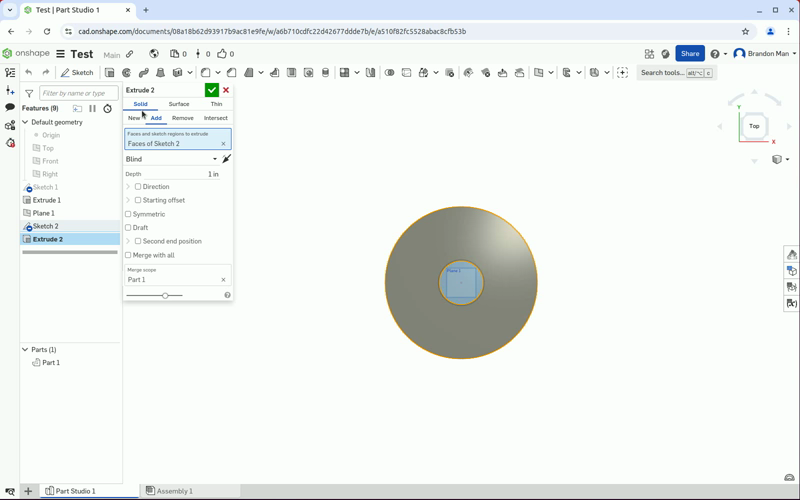
mouse_move(137, 120)
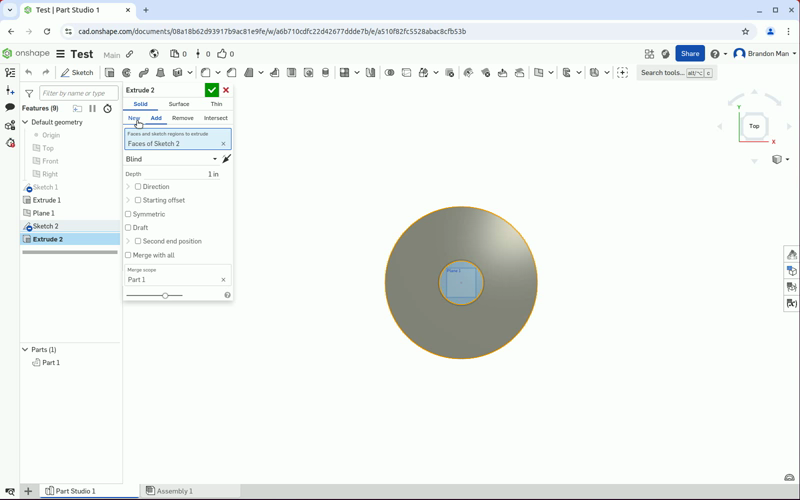
click(137, 120)
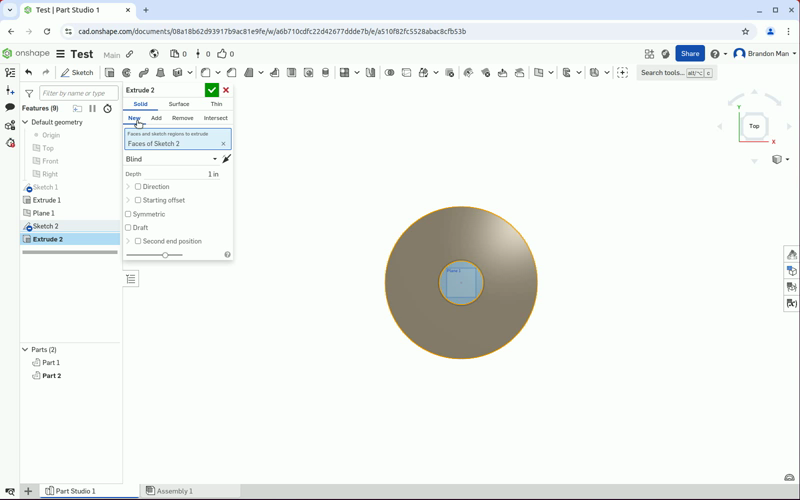
key(tab, 4)
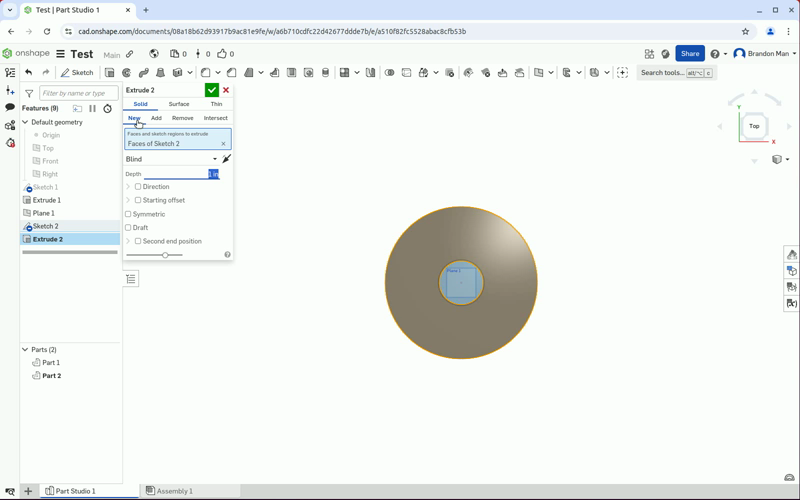
text(-3.851)
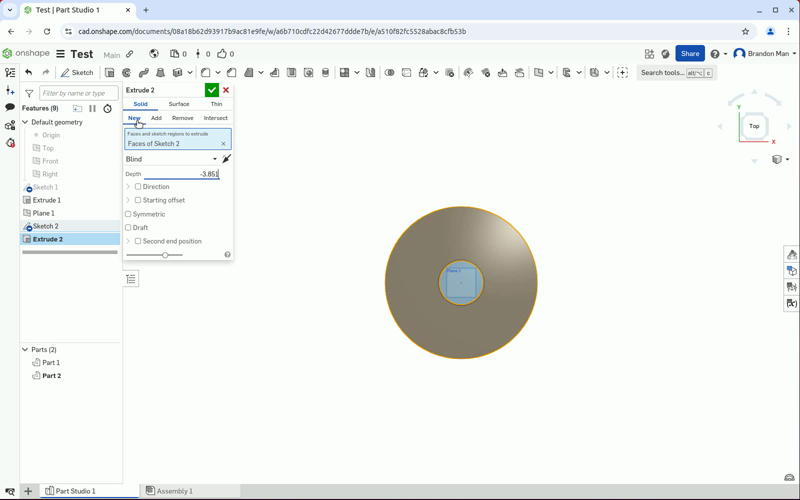
key(enter)
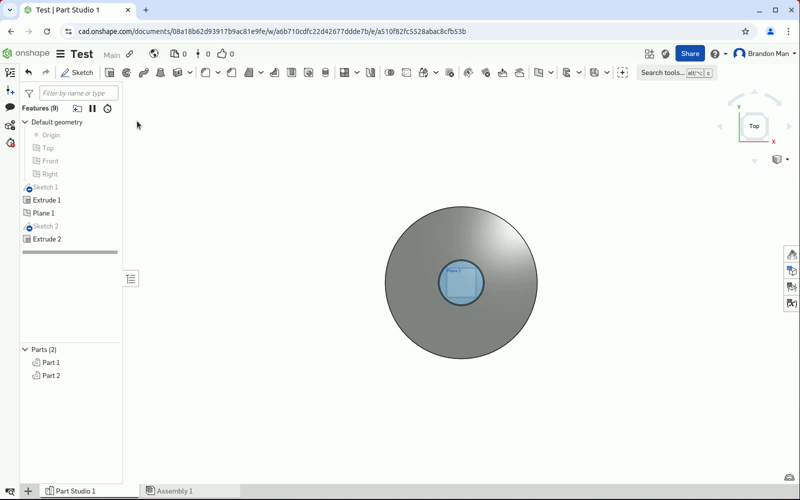
key(shift+h)
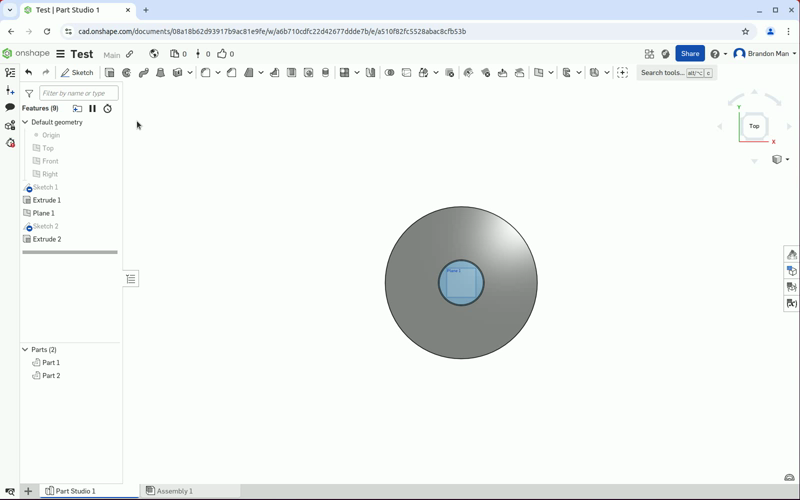
key(shift+h)
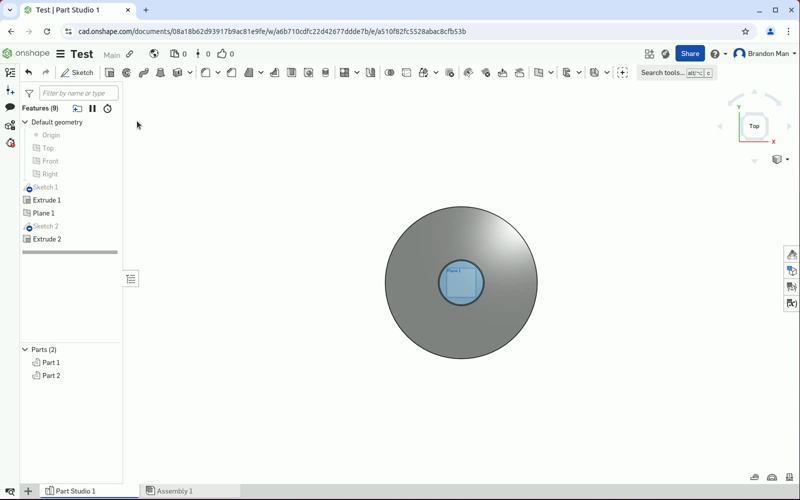
mouse_move(73, 189)
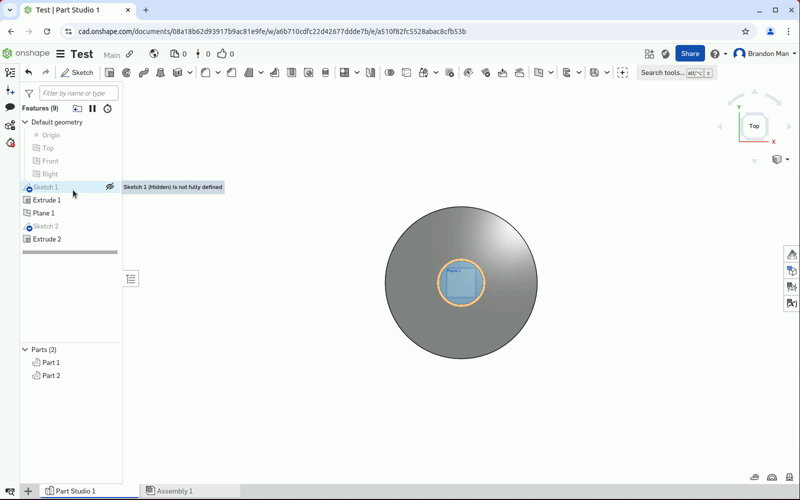
click(73, 189)
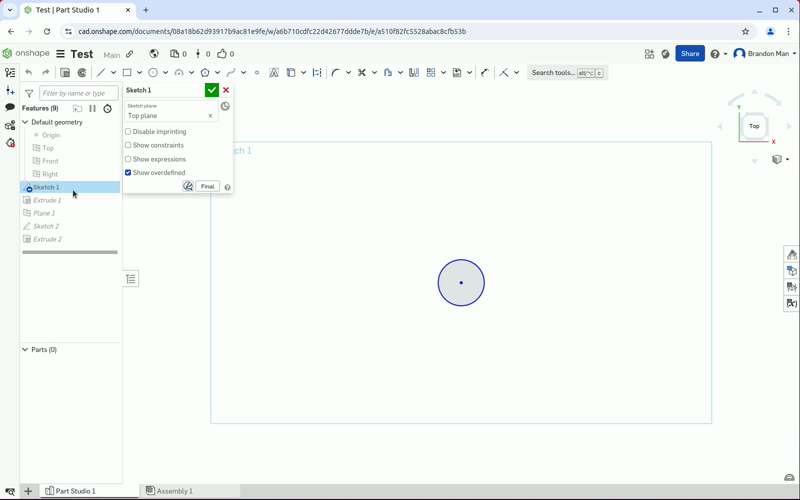
mouse_move(229, 92)
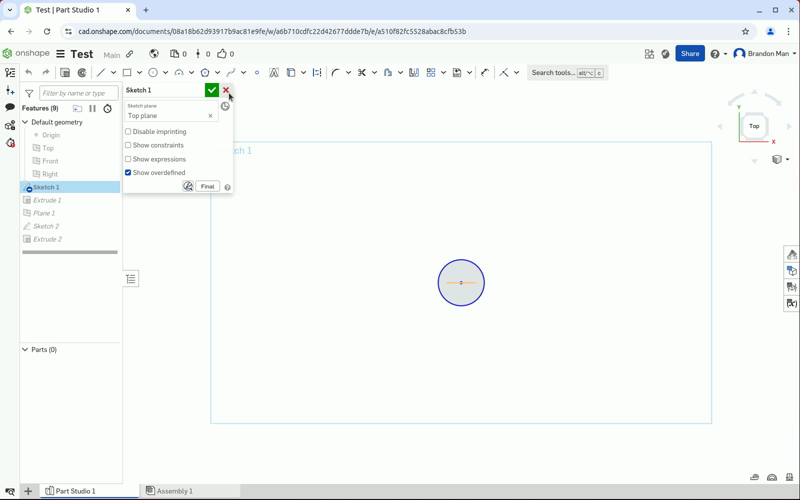
click(229, 92)
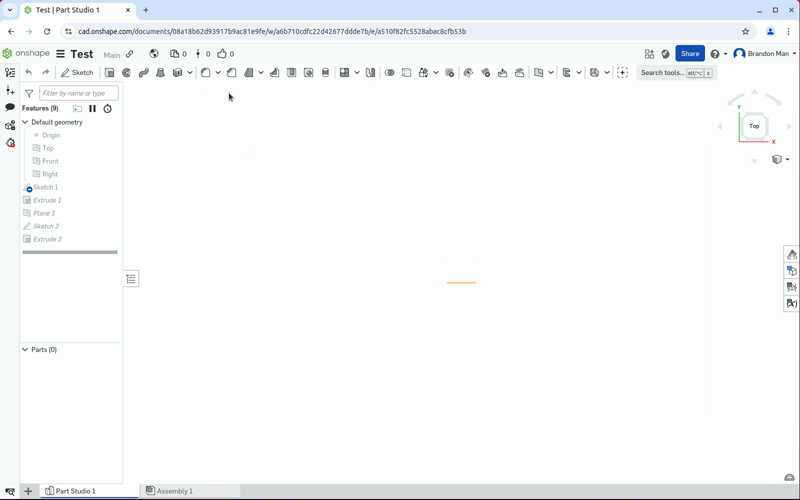
key(shift+s)
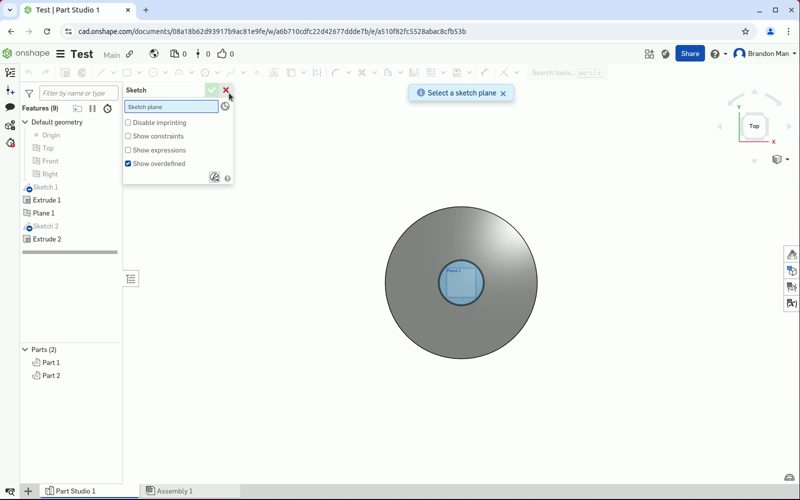
mouse_move(73, 215)
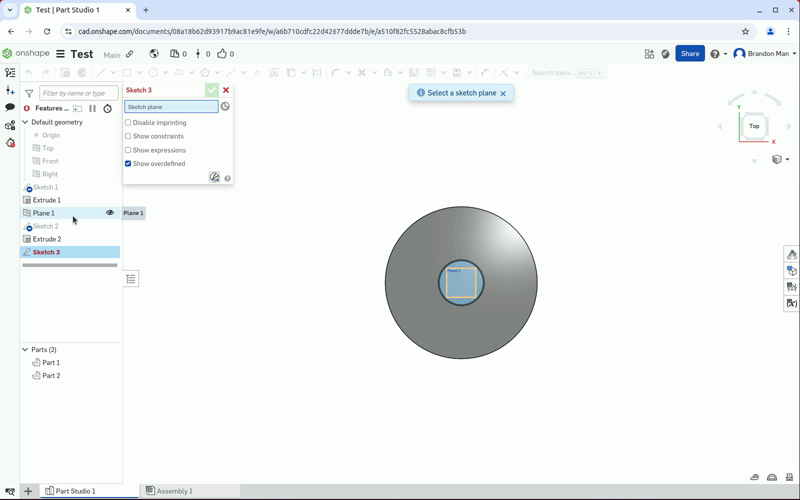
click(73, 215)
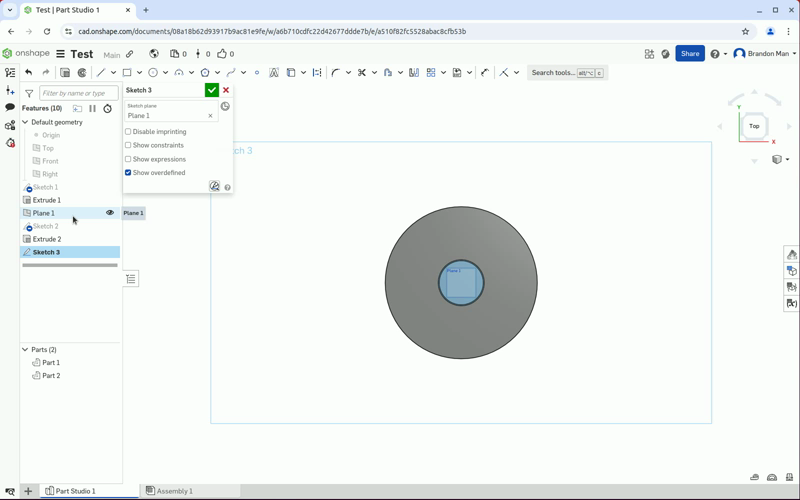
mouse_move(73, 352)
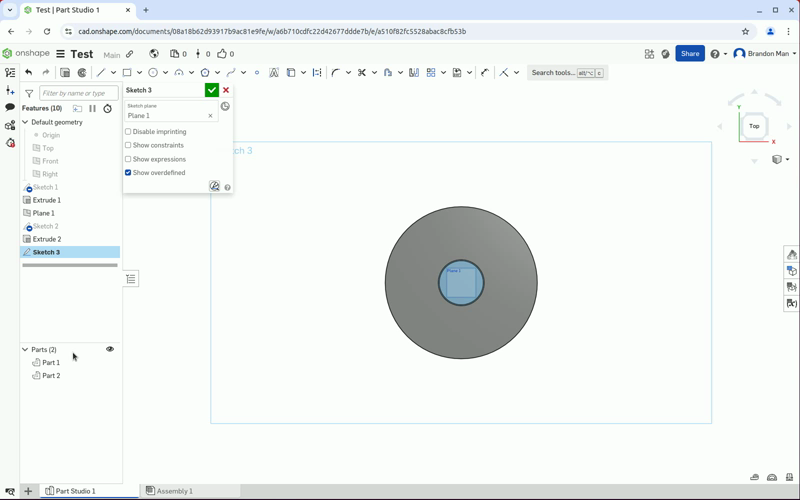
key(y)
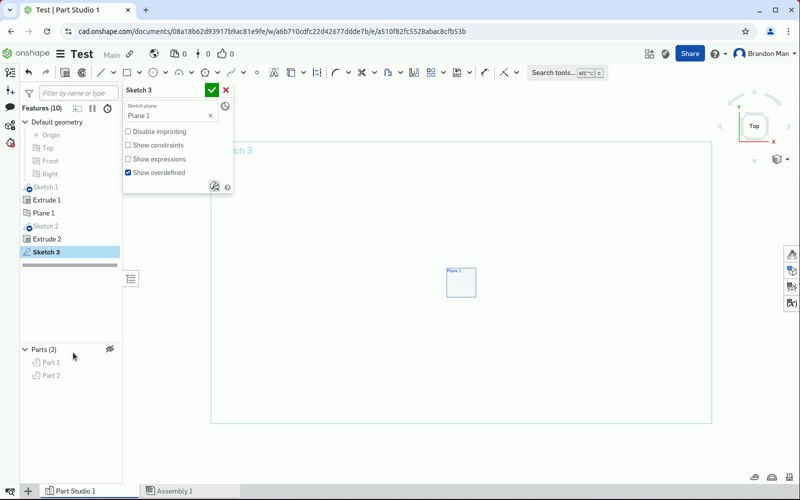
key(c)
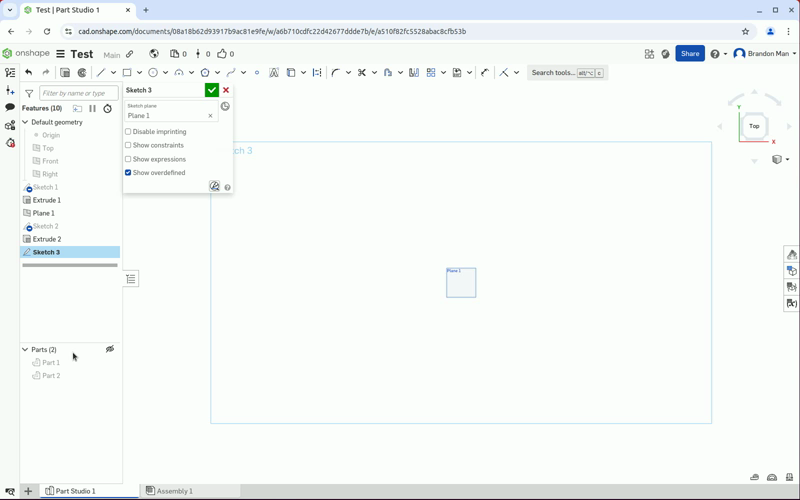
key_down(shift)
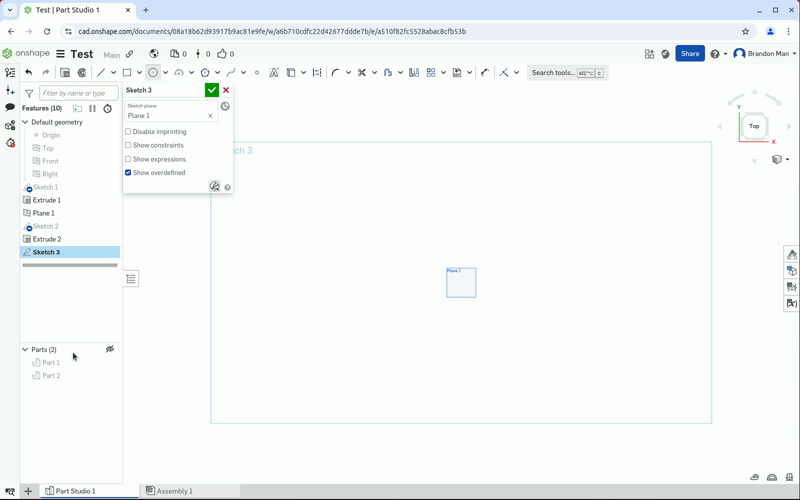
mouse_move(461, 282)
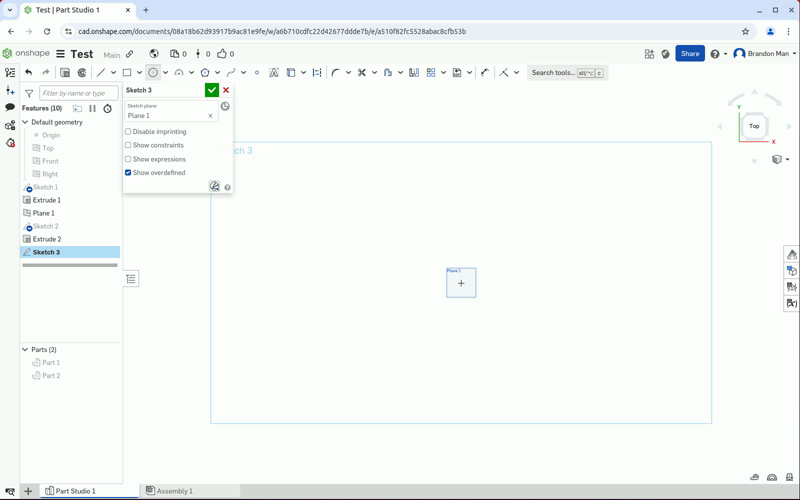
click(461, 282)
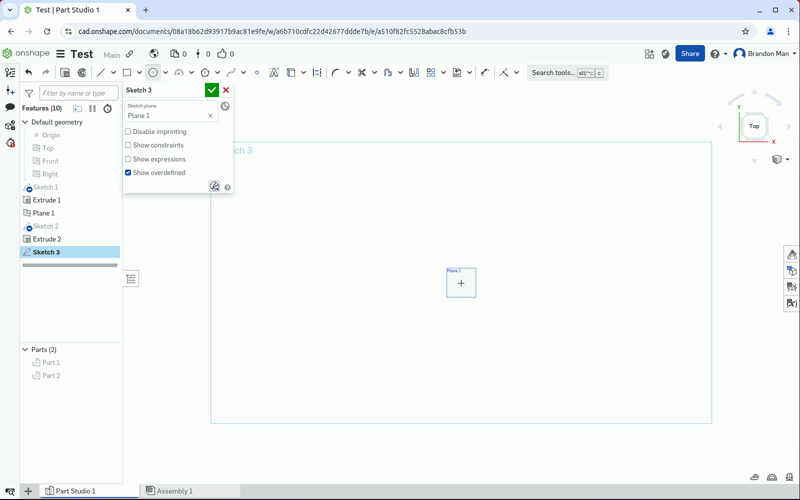
key_up(shift)
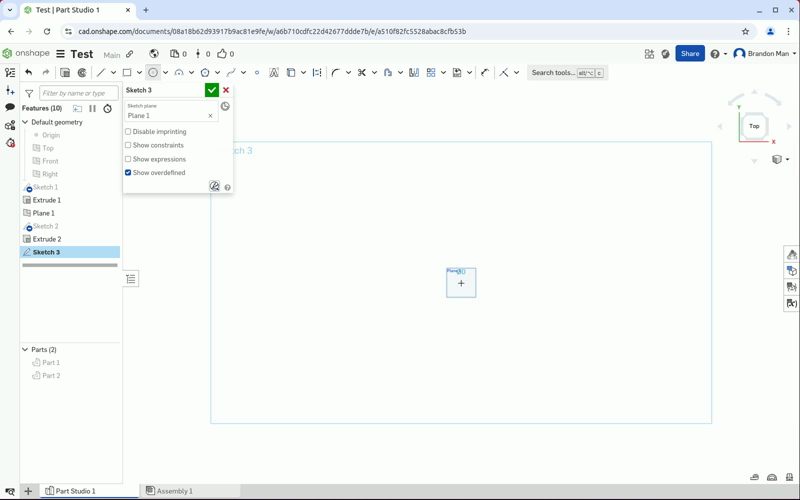
mouse_move(484, 282)
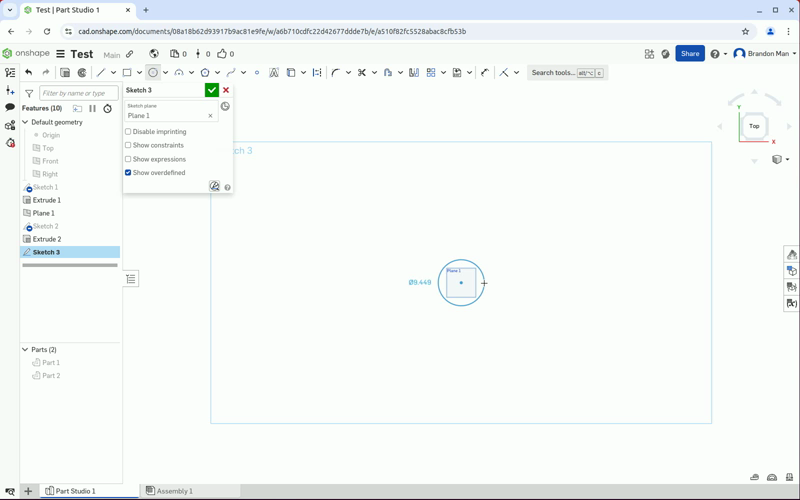
click(484, 282)
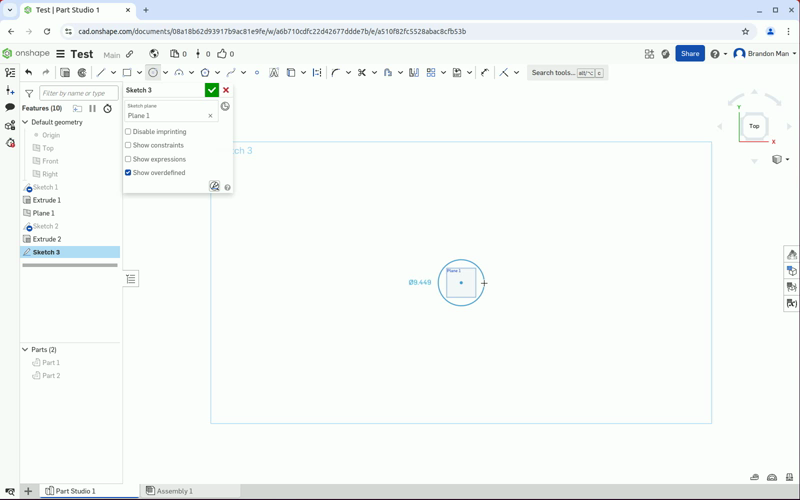
key(esc)
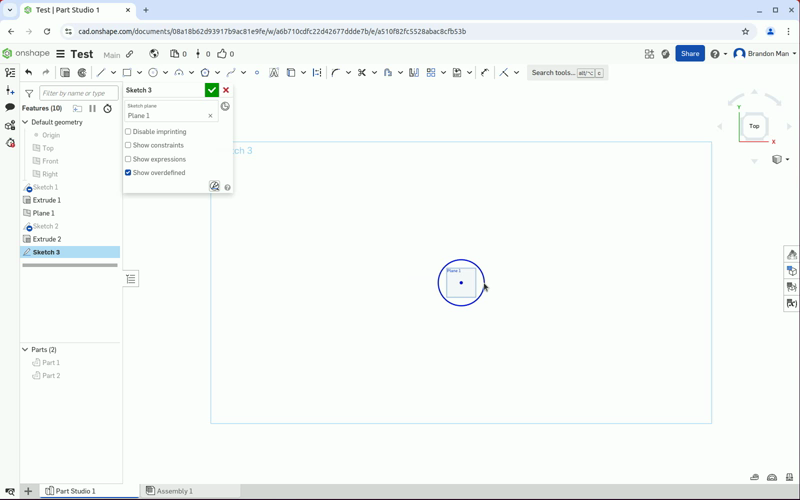
mouse_move(458, 276)
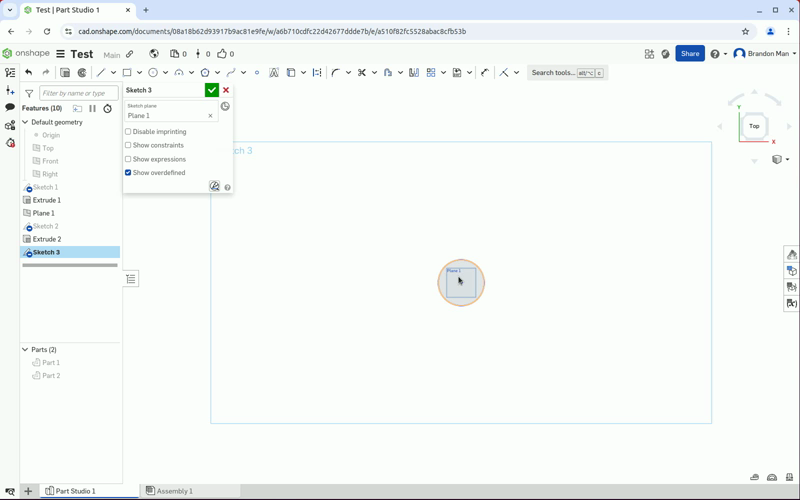
scroll(6)
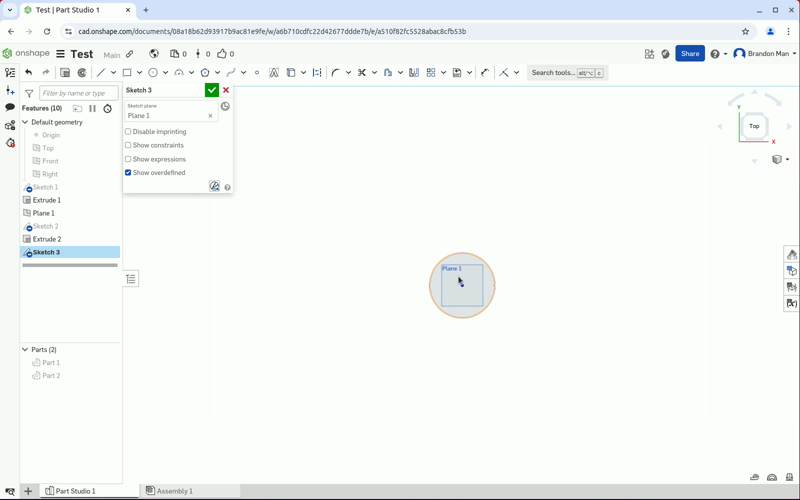
scroll(6)
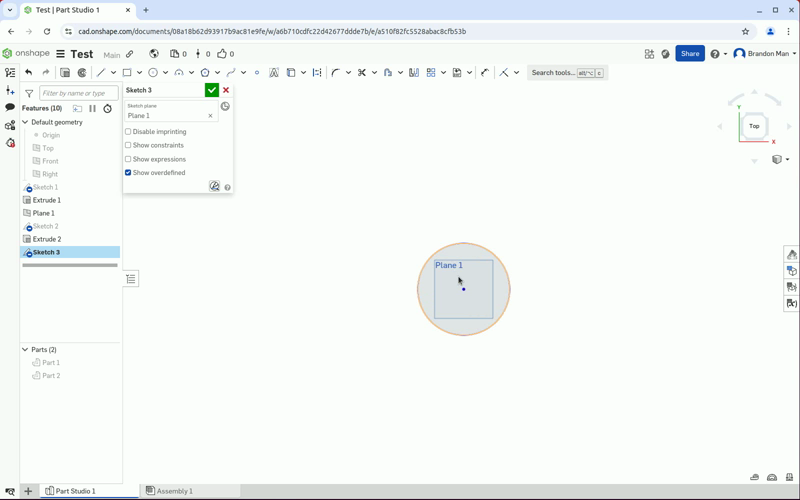
scroll(6)
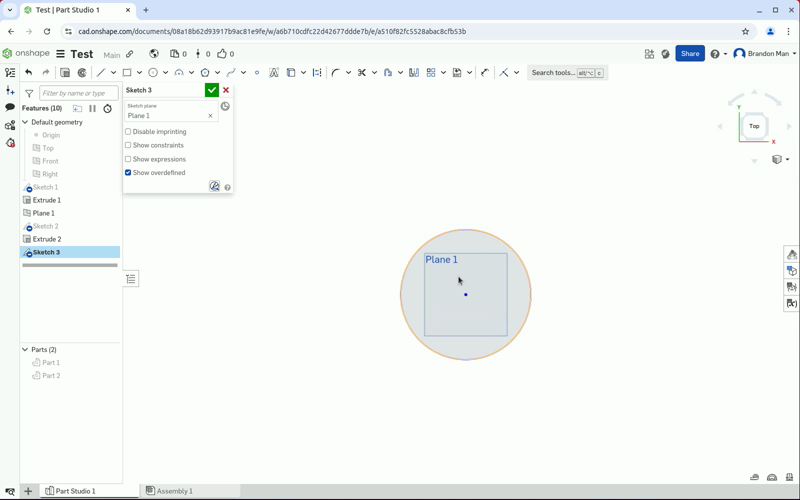
scroll(6)
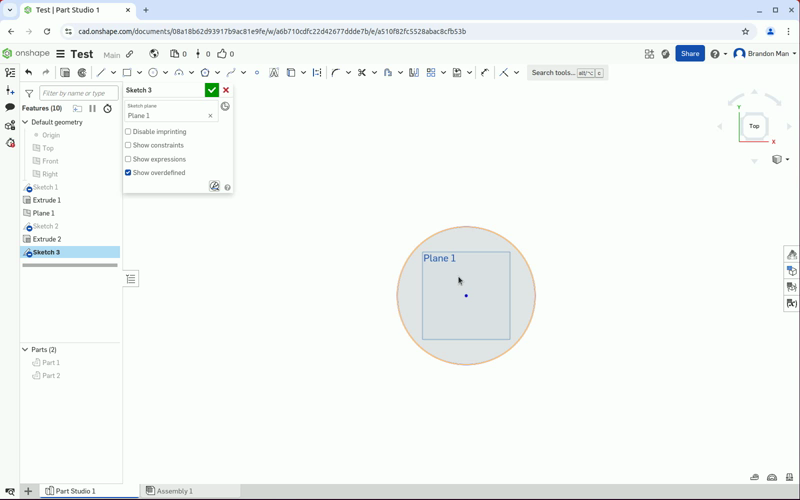
scroll(6)
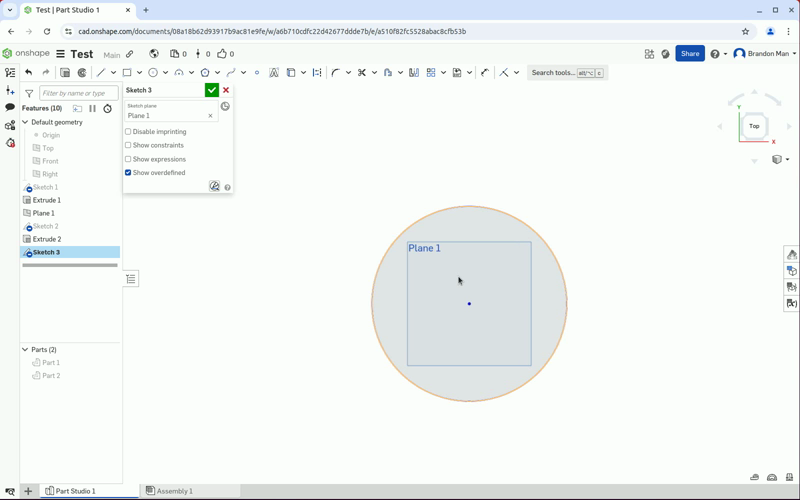
scroll(6)
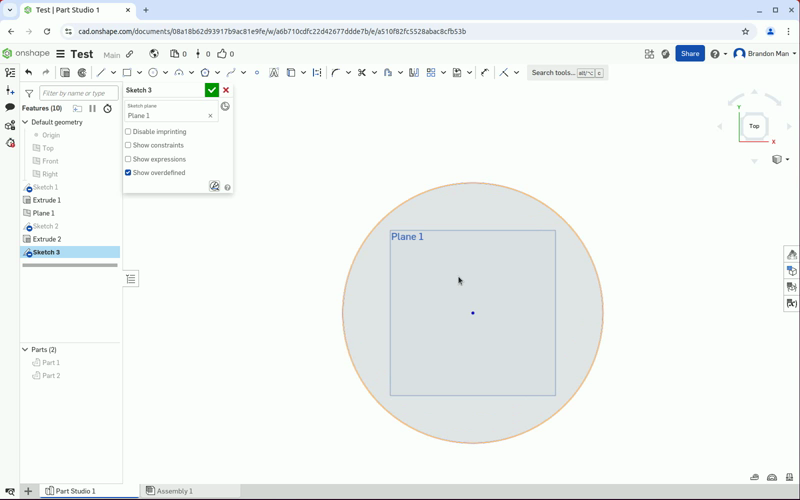
scroll(6)
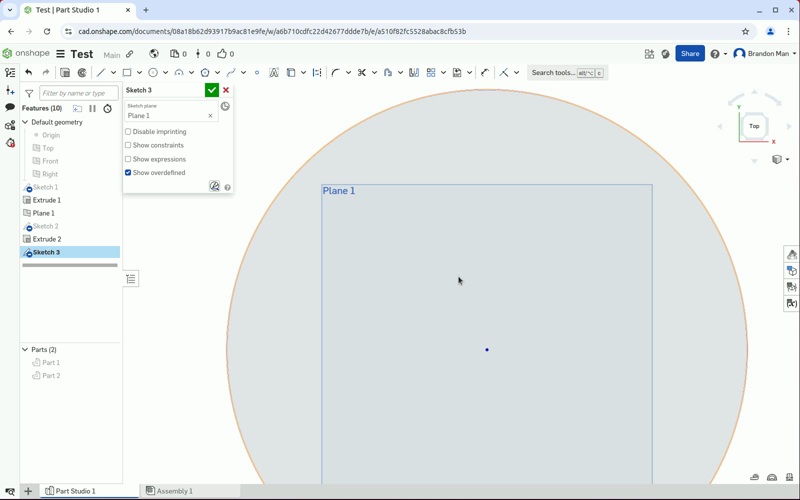
click(458, 276)
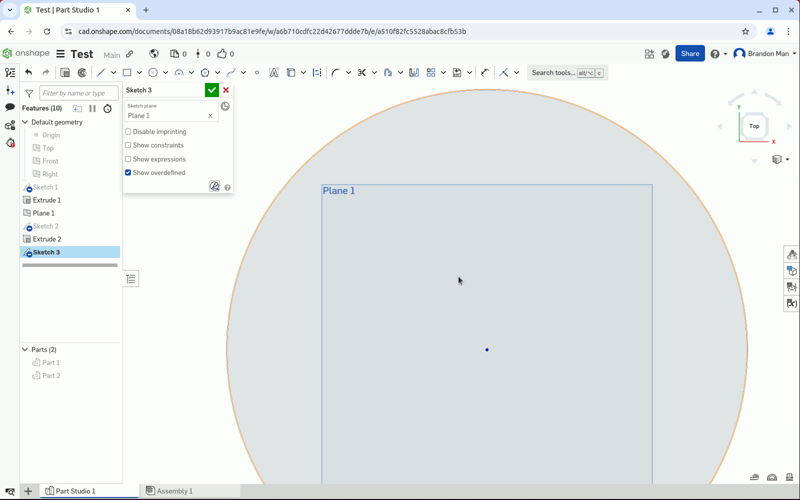
scroll(-6)
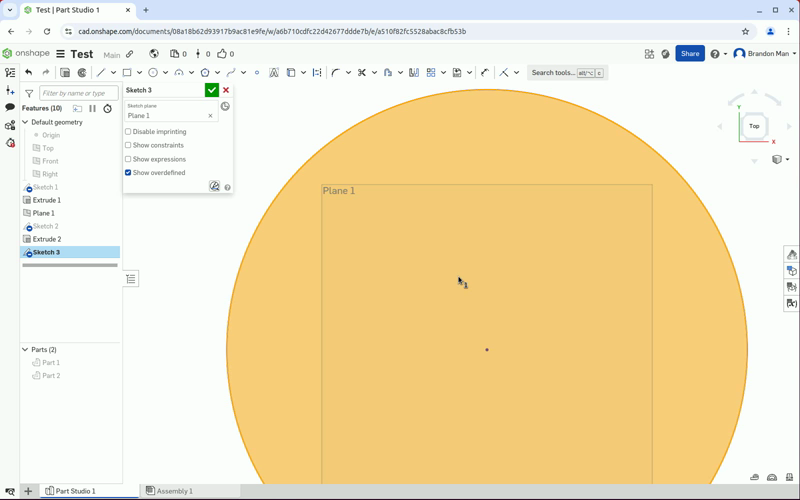
scroll(-6)
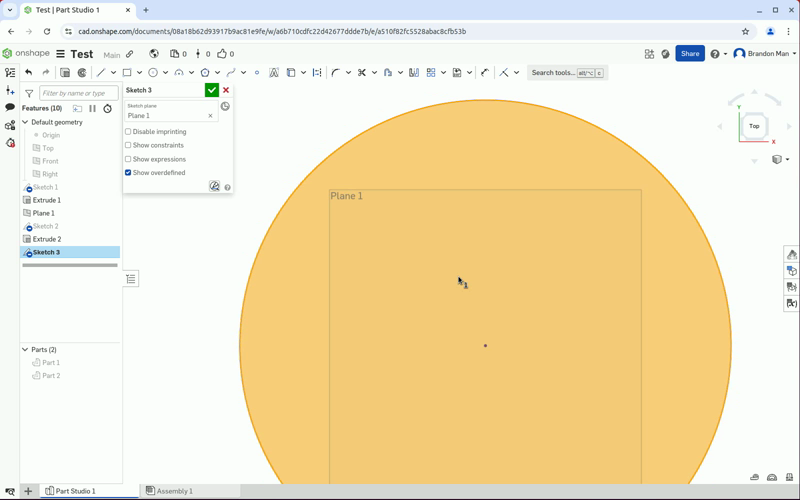
scroll(-6)
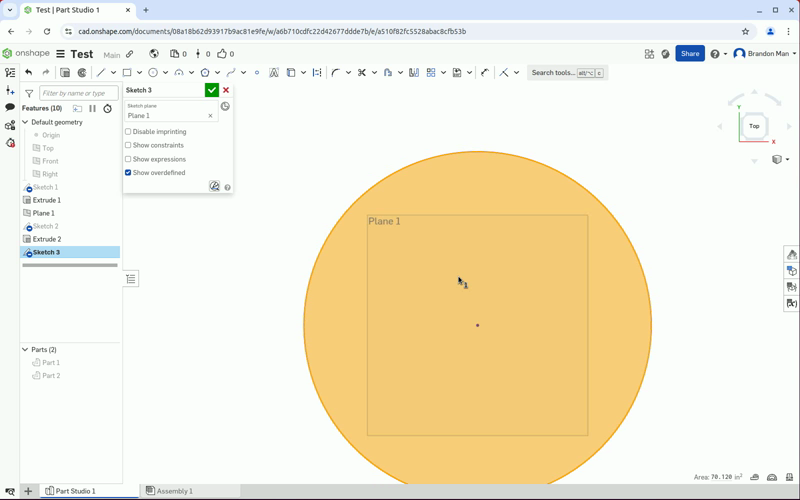
scroll(-6)
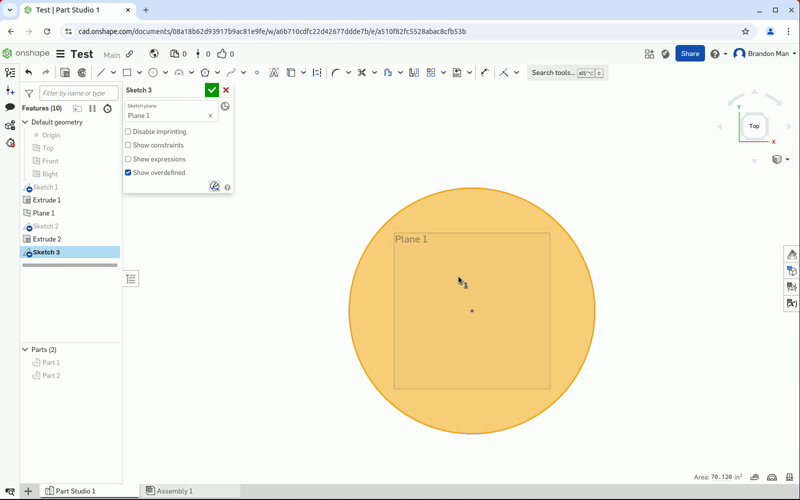
scroll(-6)
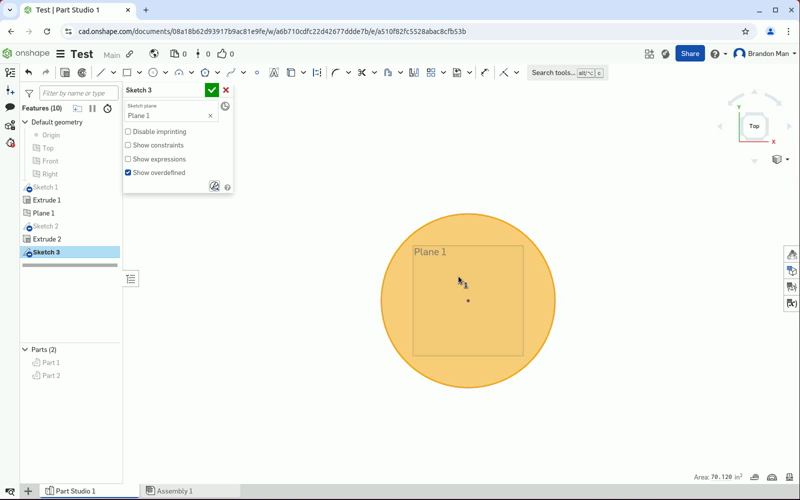
scroll(-6)
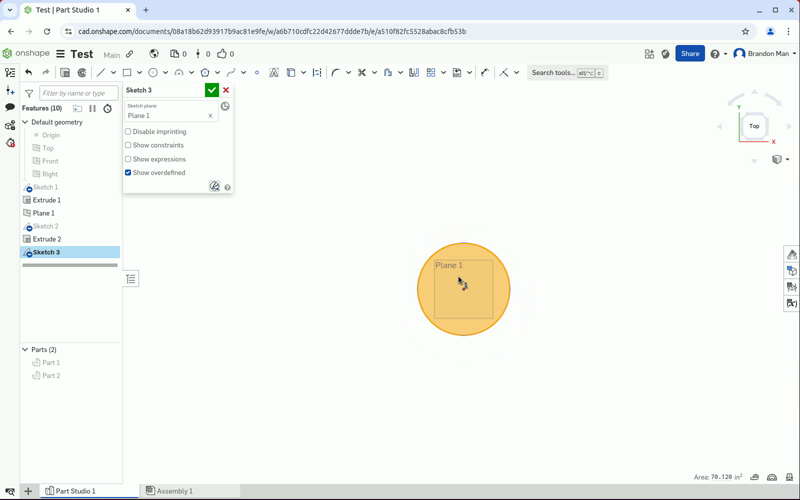
scroll(-6)
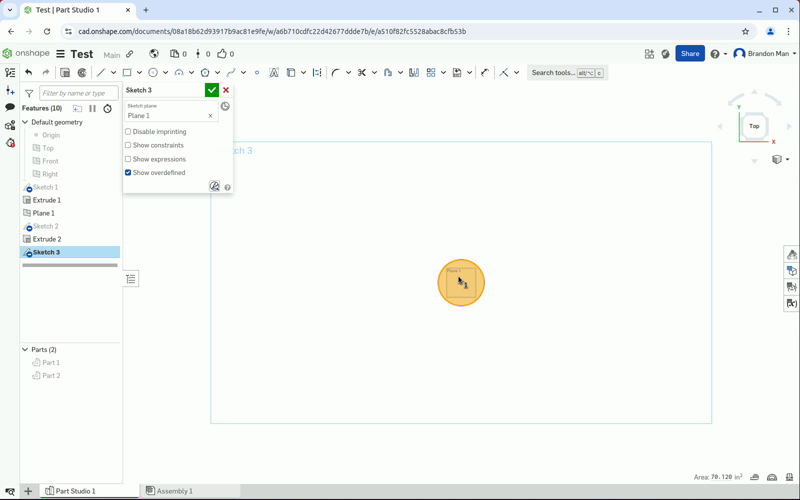
mouse_move(73, 352)
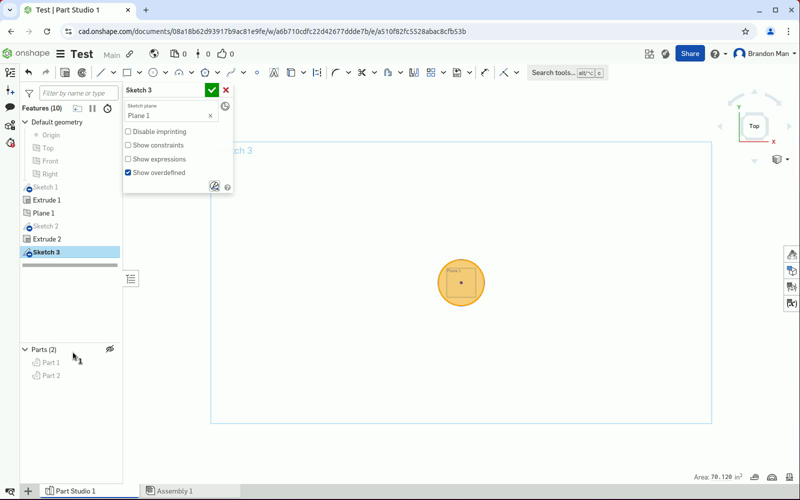
key(shift+y)
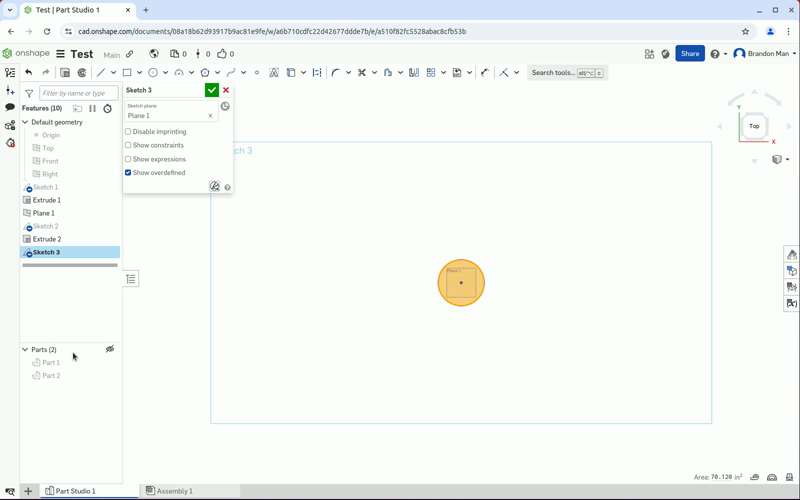
key(shift+e)
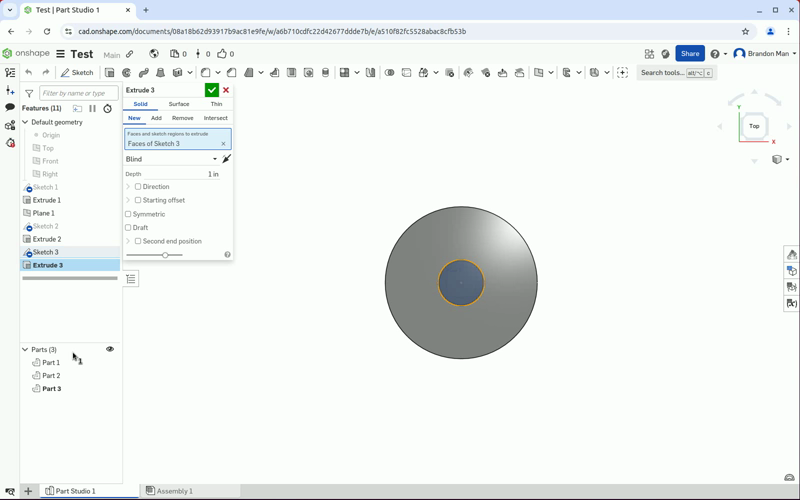
mouse_move(143, 106)
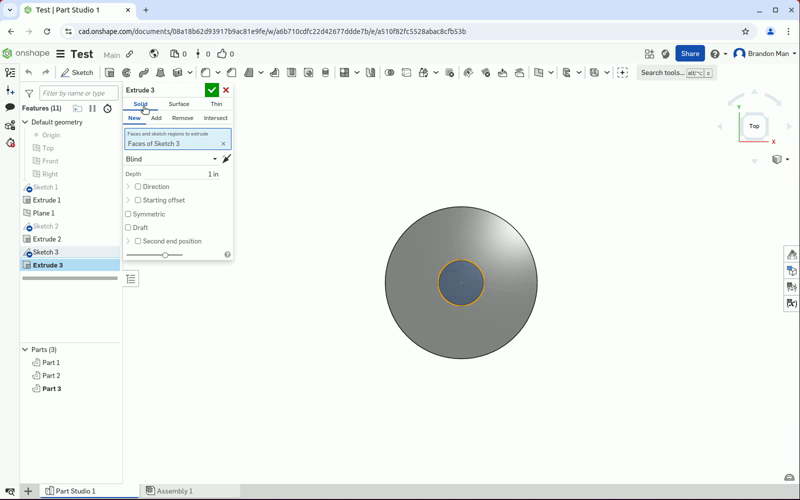
click(143, 106)
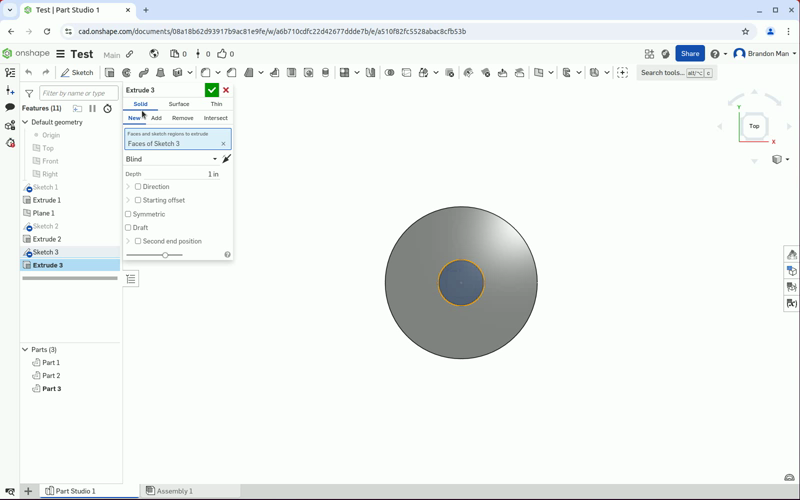
mouse_move(137, 120)
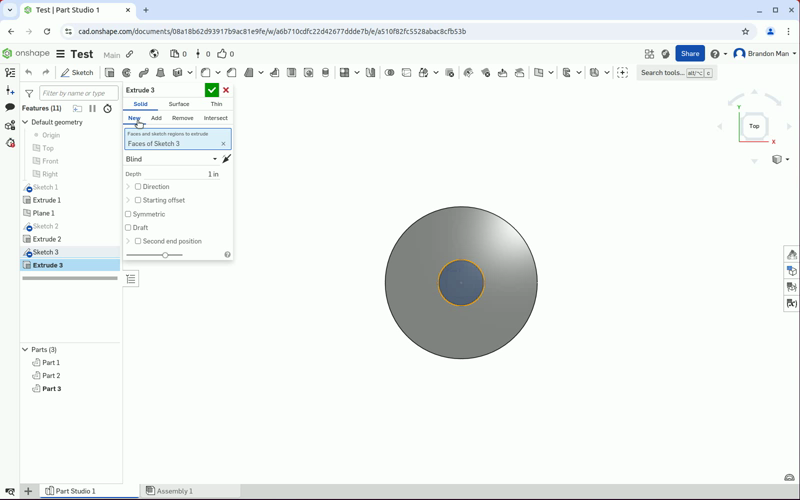
click(137, 120)
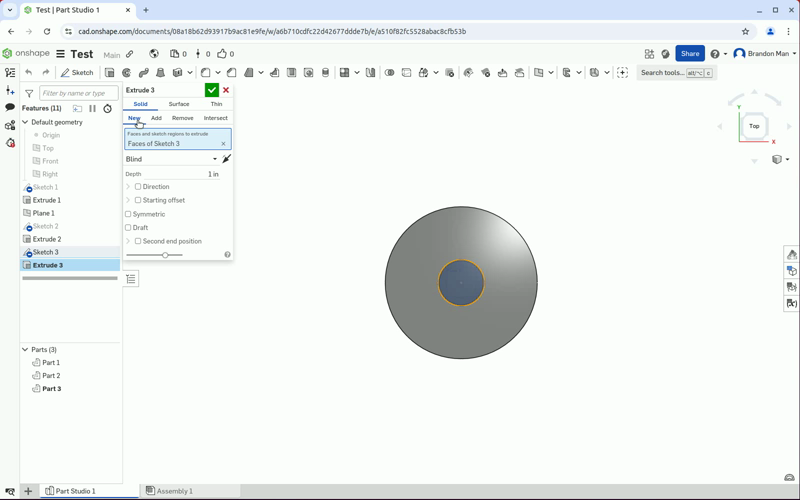
key(tab, 4)
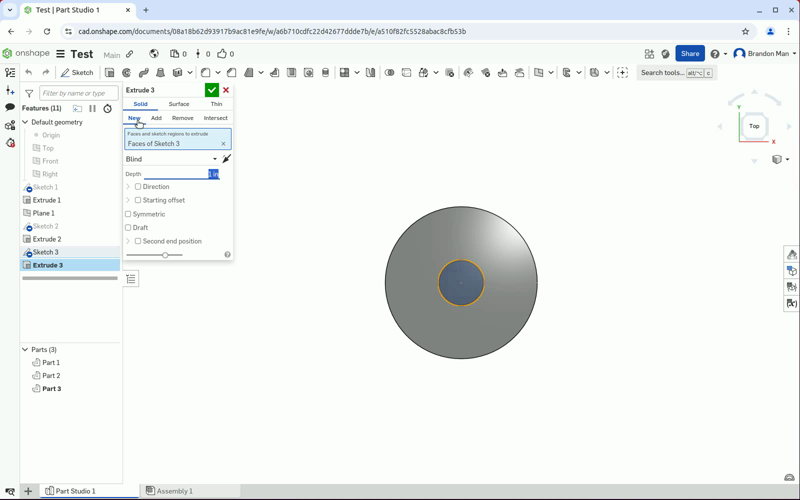
text(-3.851)
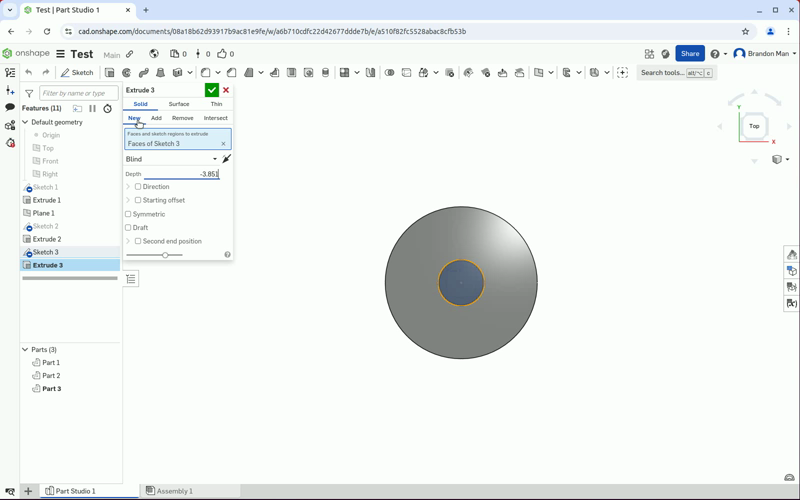
key(enter)
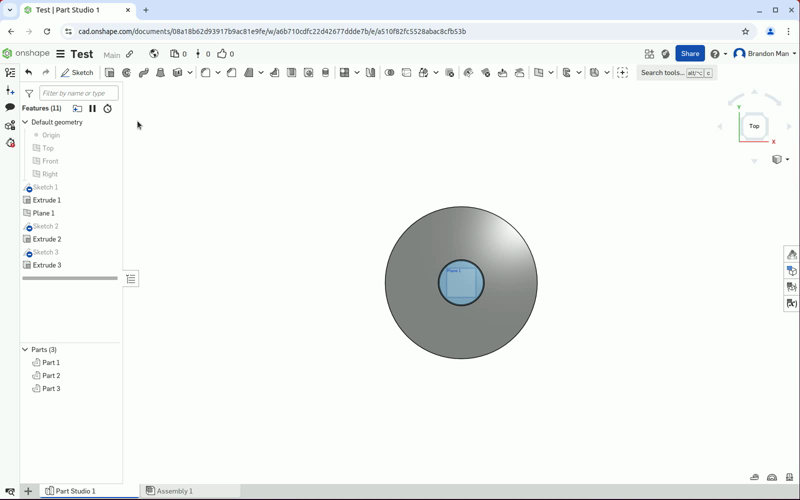
key(shift+h)
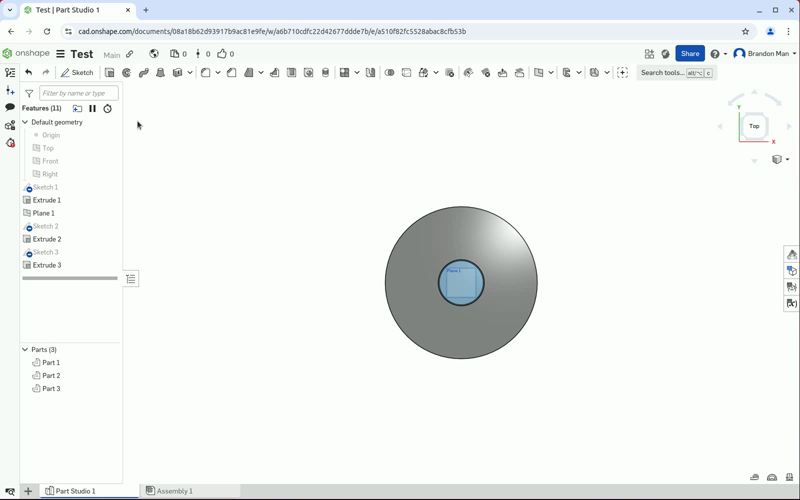
key(shift+h)
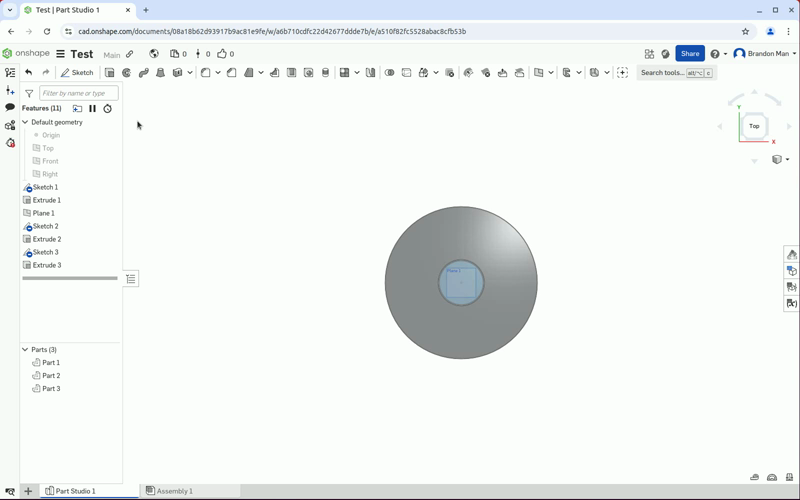
key(shift+7)
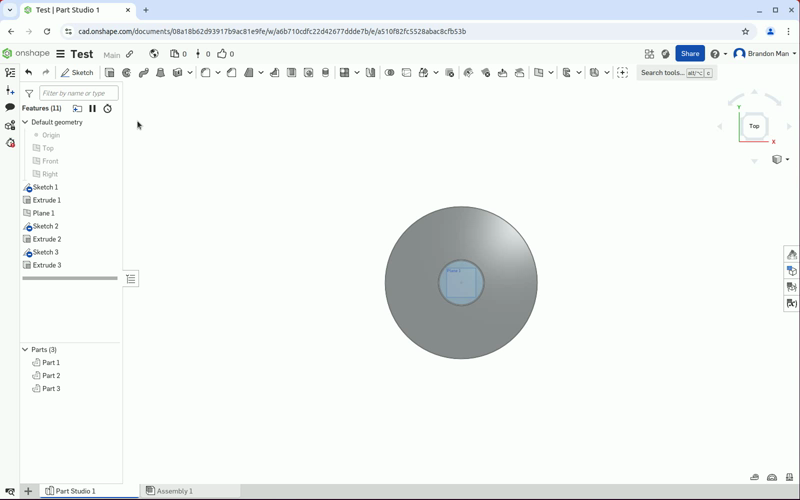
key(up, 3)
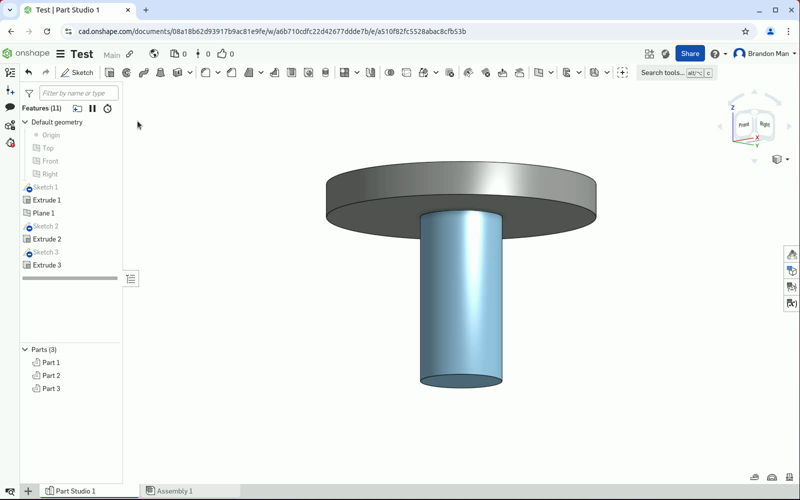
key(left, 3)
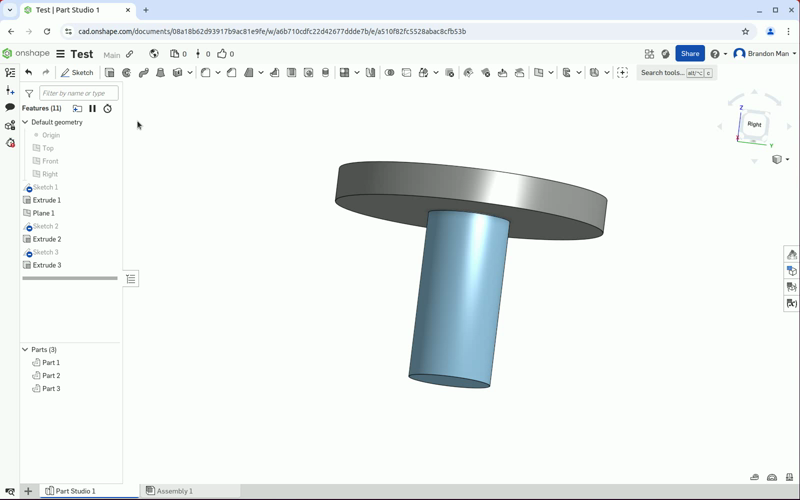
key(right, 3)
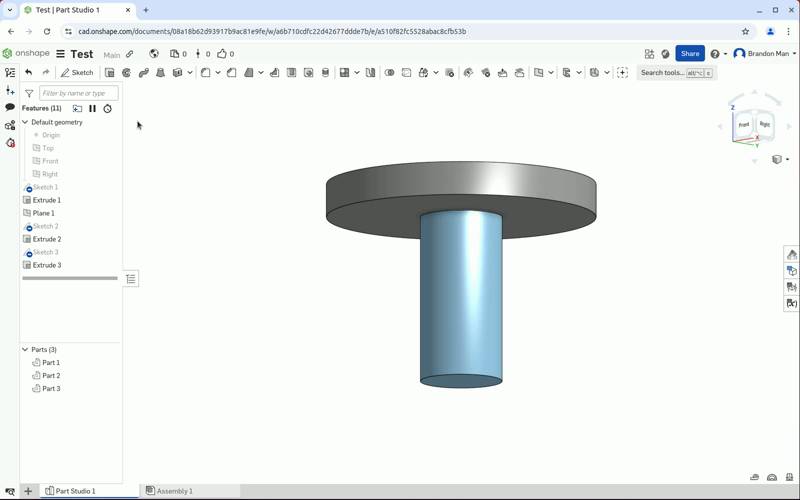
key(down, 3)
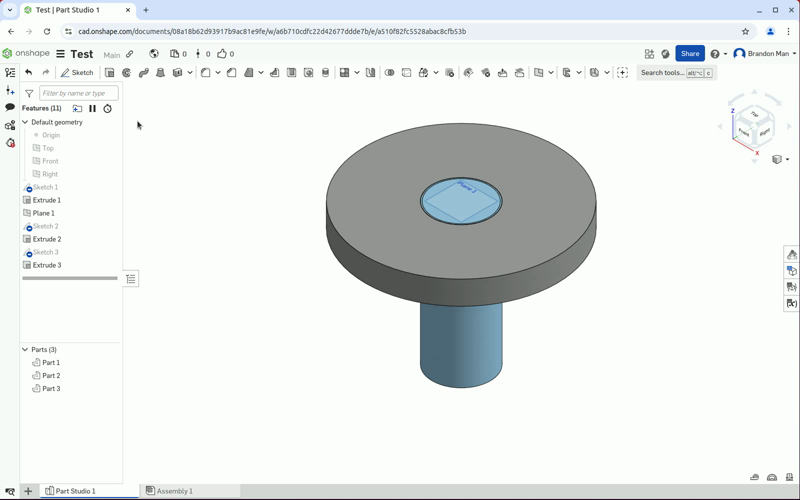
mouse_move(73, 189)
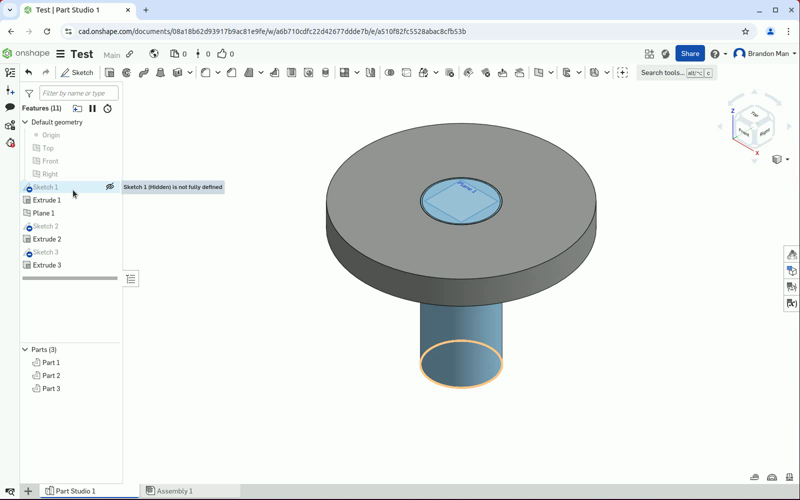
click(73, 189)